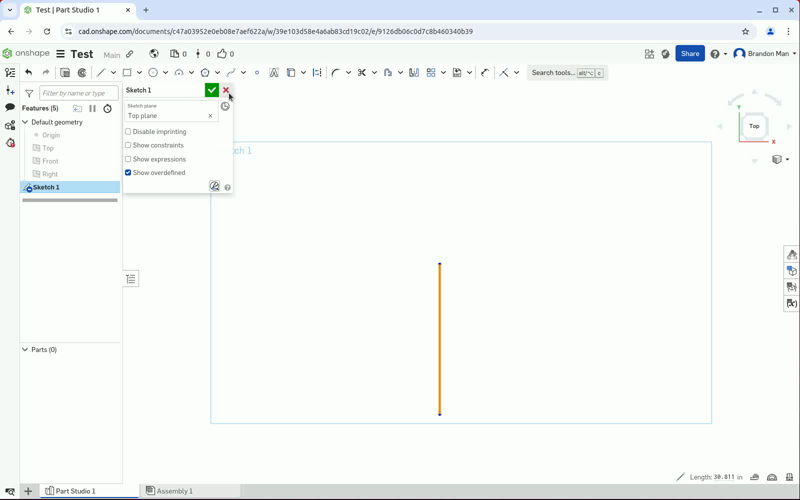
key(shift+h)
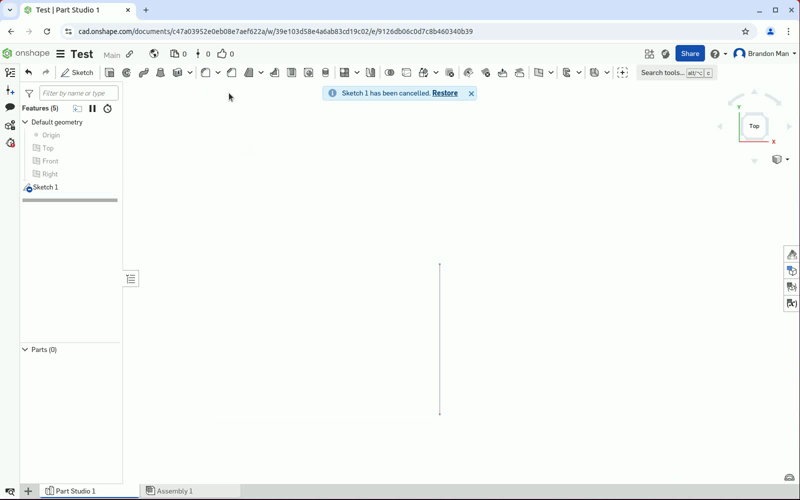
key(shift+s)
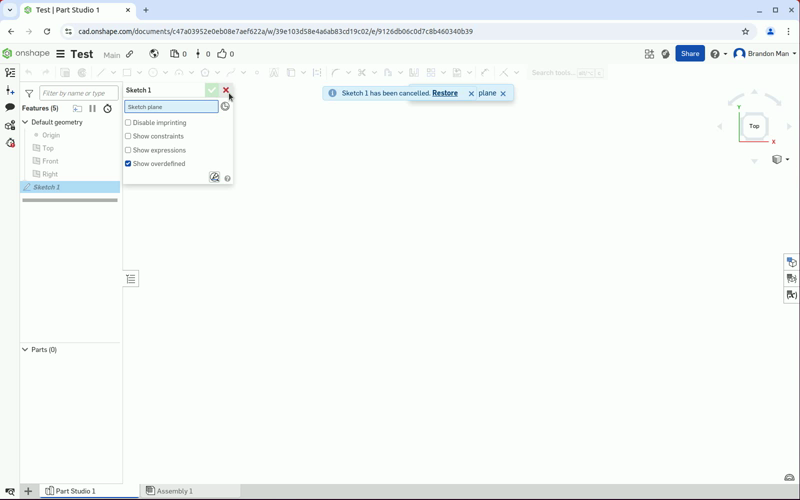
mouse_move(73, 150)
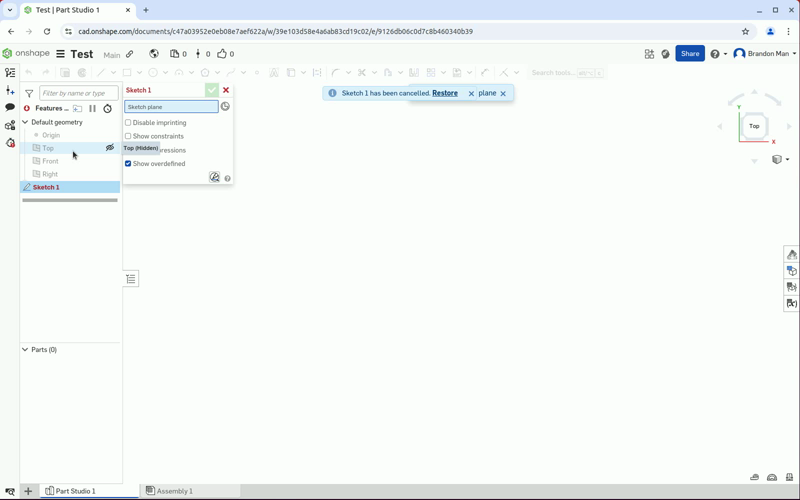
click(73, 150)
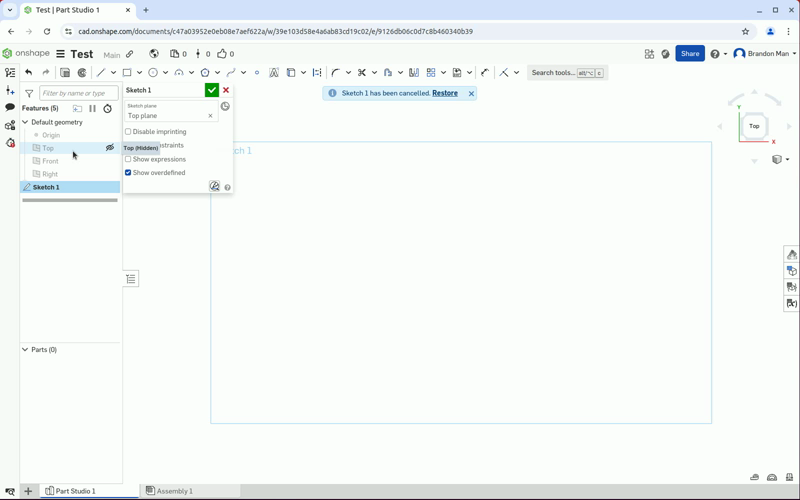
mouse_move(73, 352)
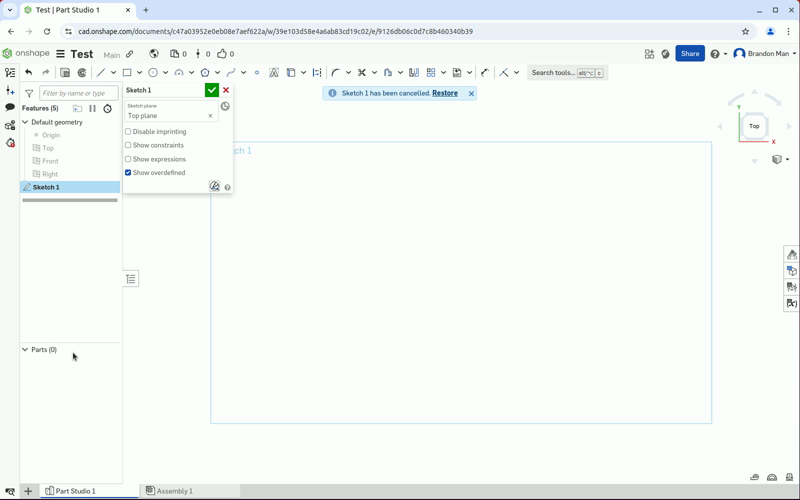
key(y)
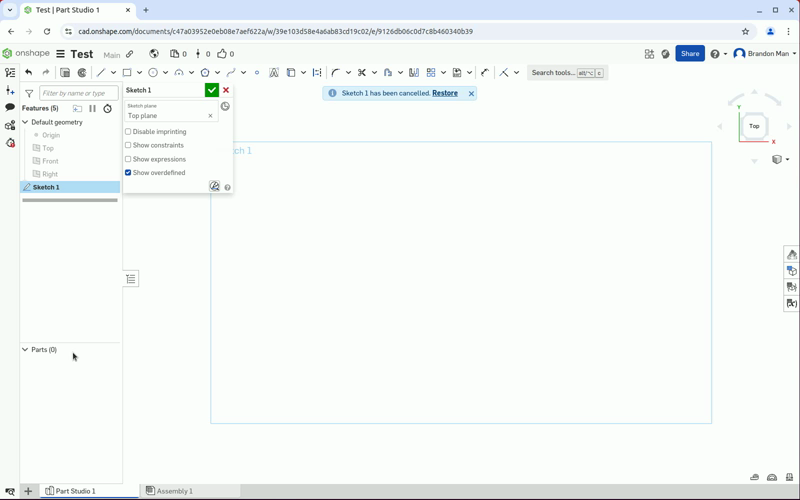
key(l)
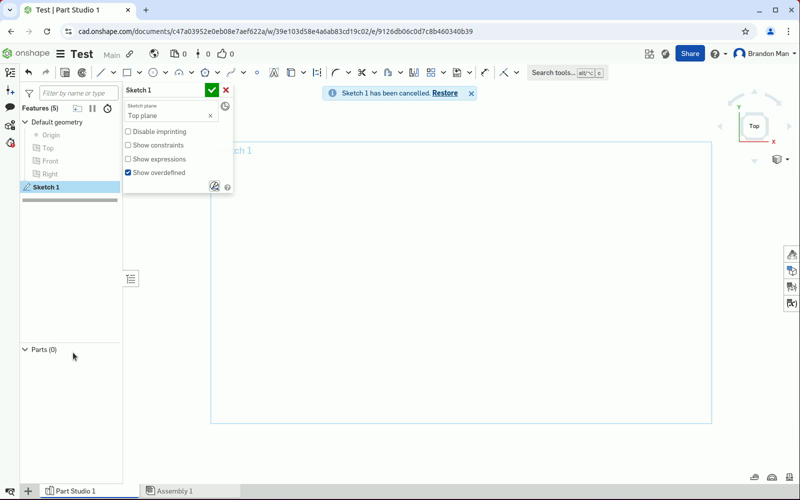
key_down(shift)
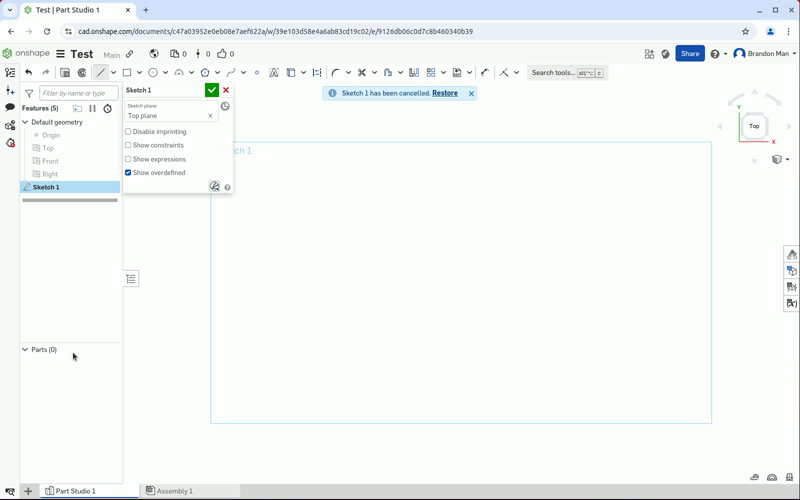
mouse_move(385, 282)
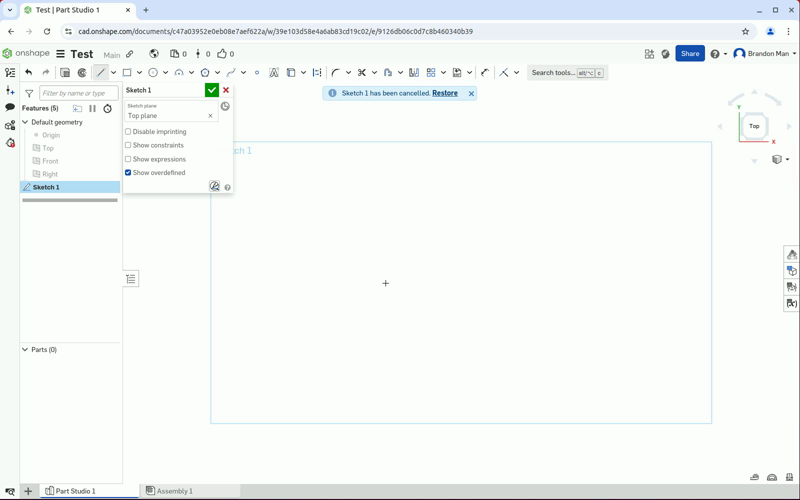
click(385, 282)
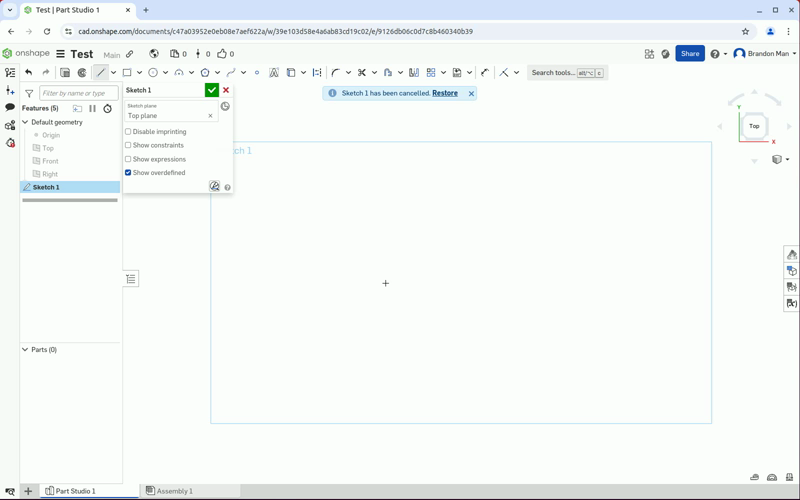
key_up(shift)
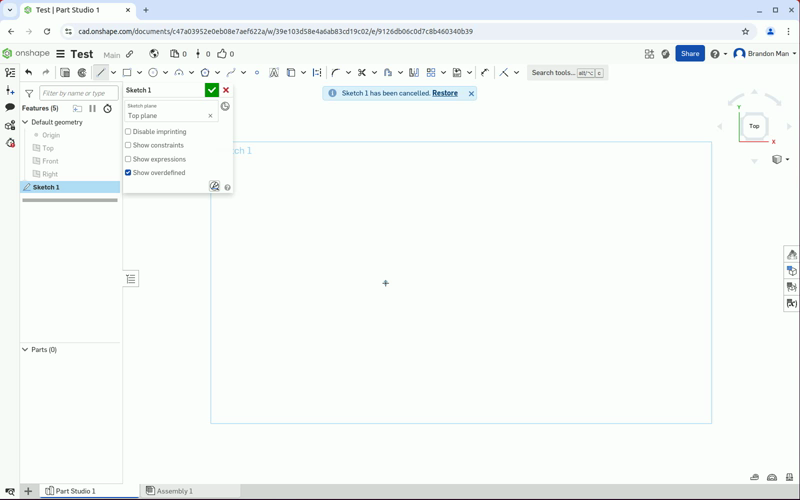
key_down(shift)
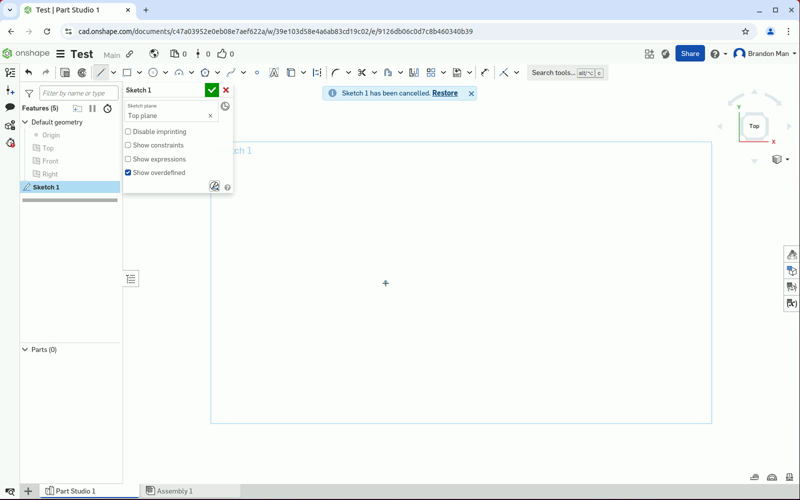
mouse_move(460, 282)
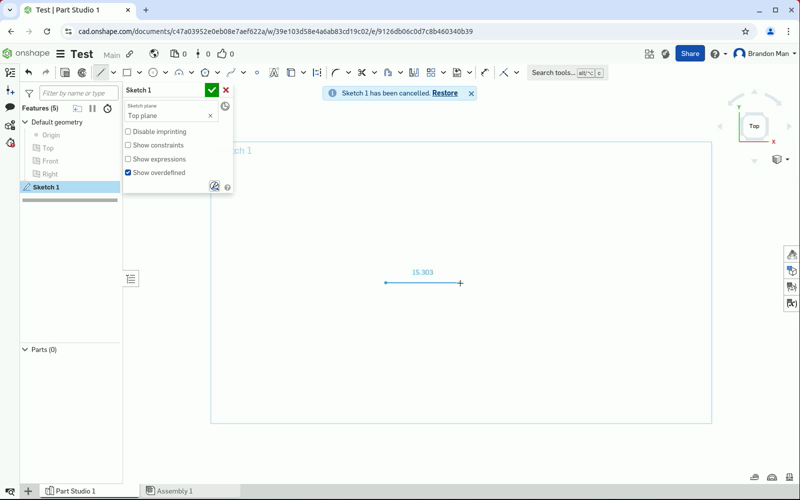
click(460, 282)
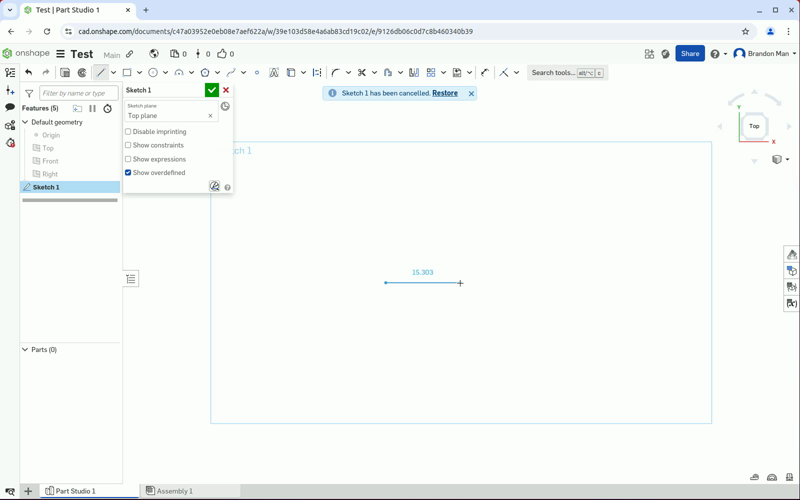
key_up(shift)
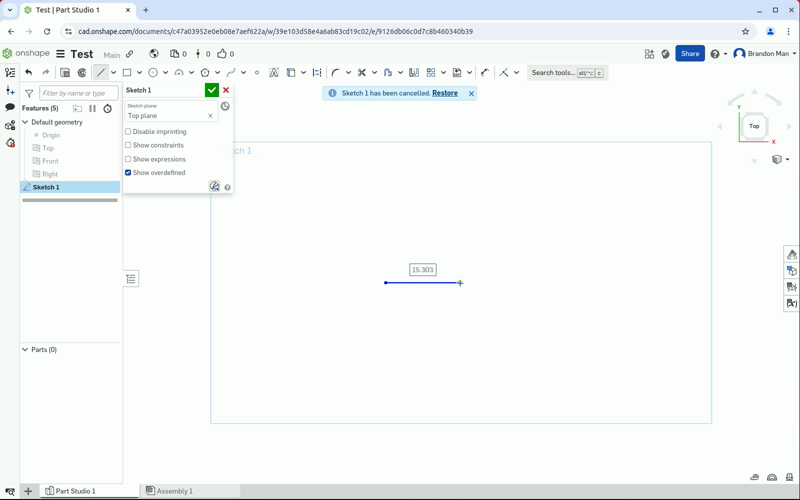
key_down(shift)
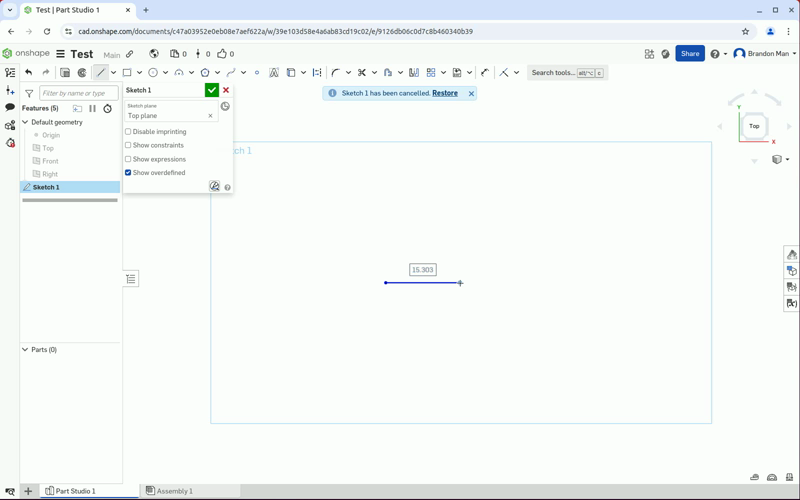
mouse_move(460, 170)
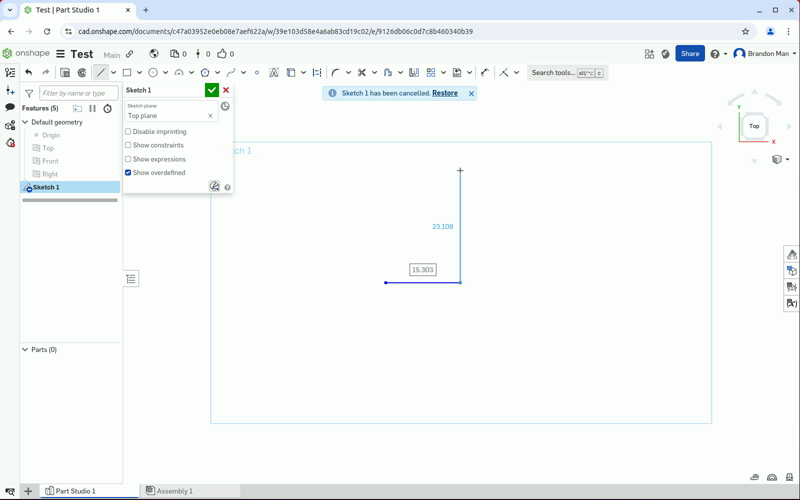
click(460, 170)
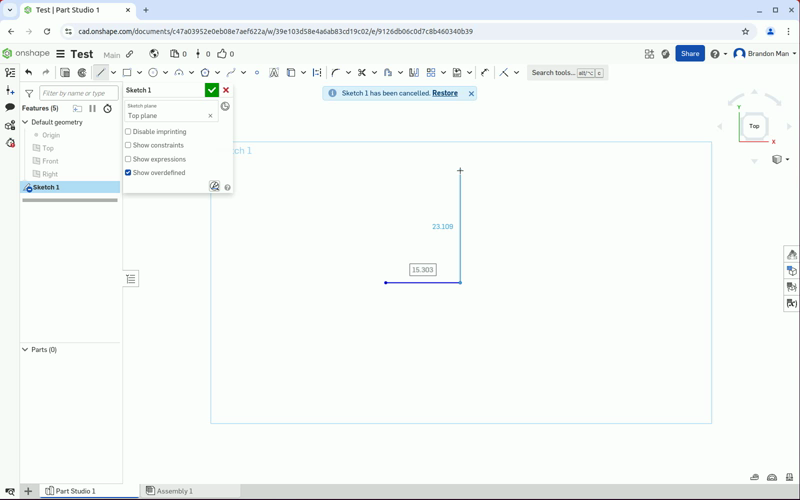
key_up(shift)
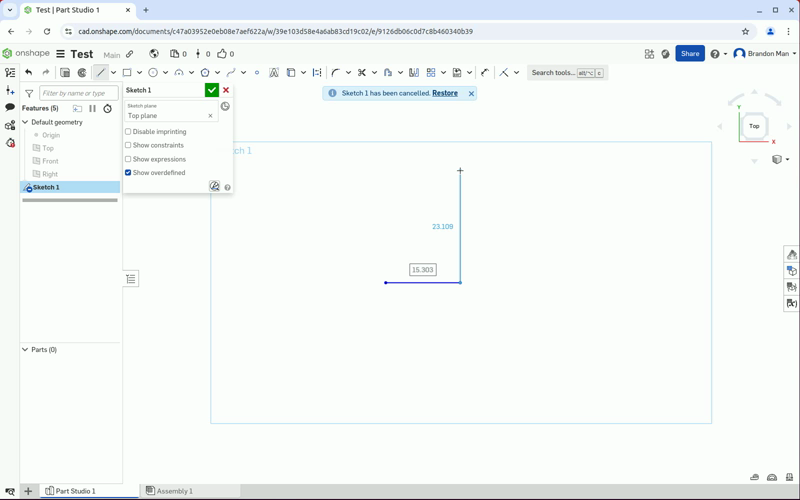
key_down(shift)
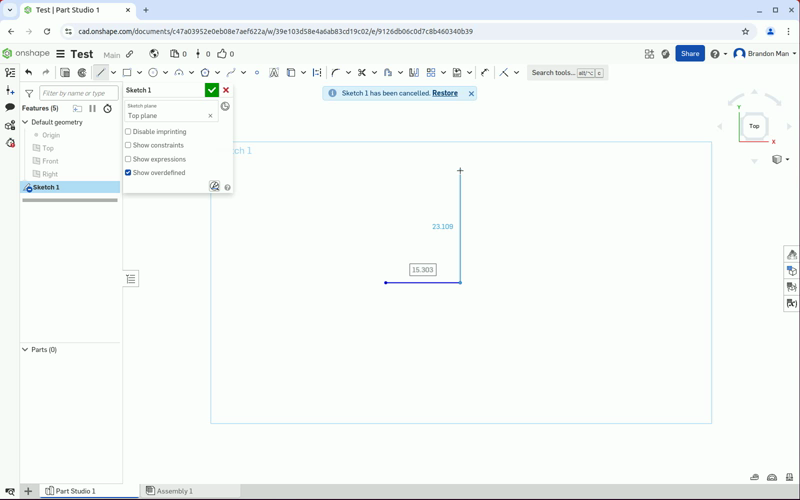
mouse_move(385, 170)
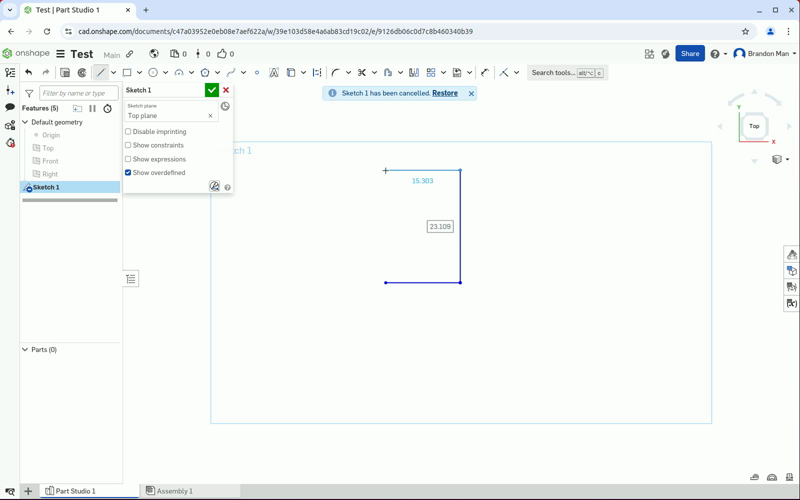
click(385, 170)
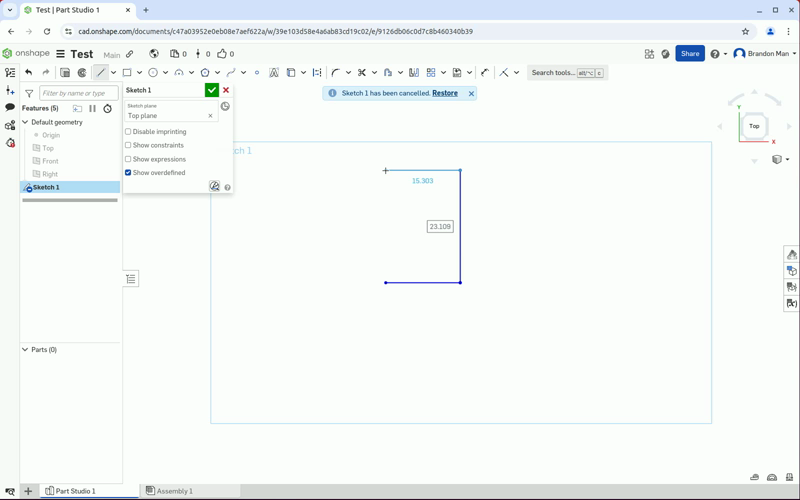
key_up(shift)
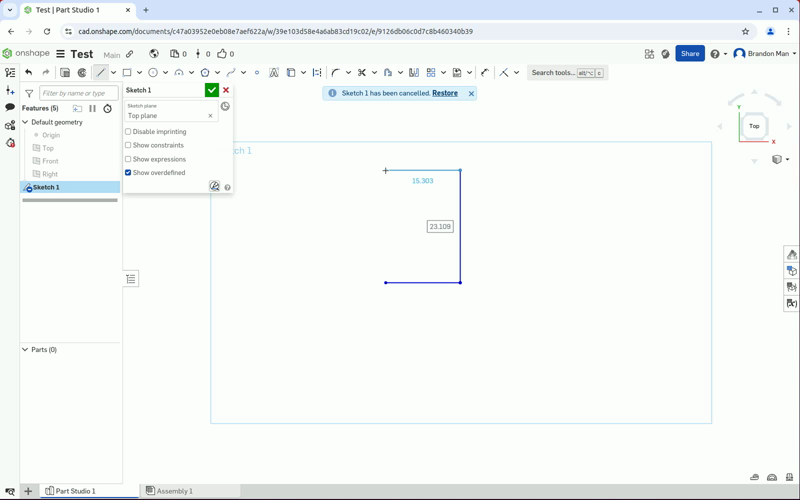
key_down(shift)
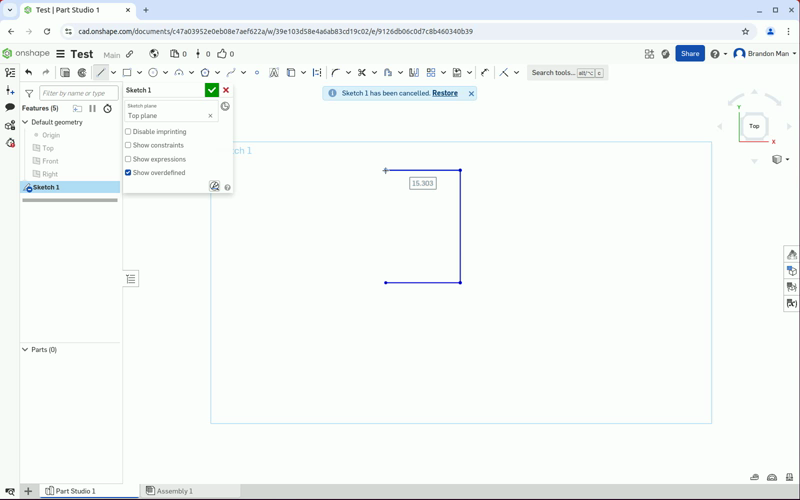
mouse_move(385, 282)
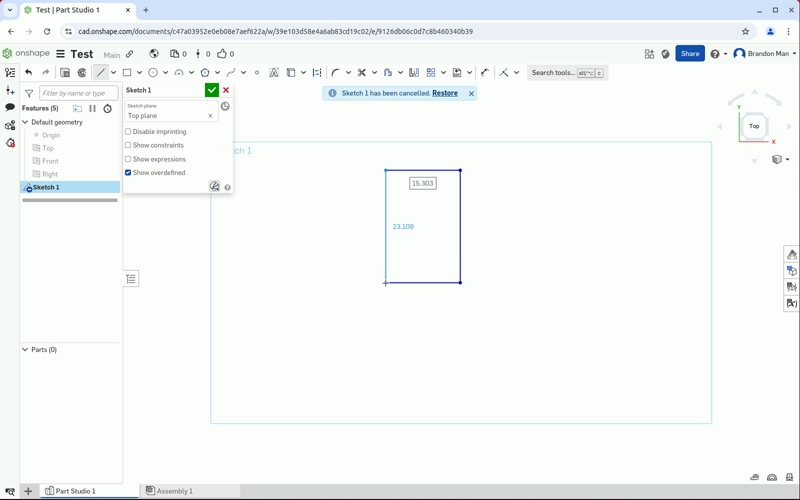
key_up(shift)
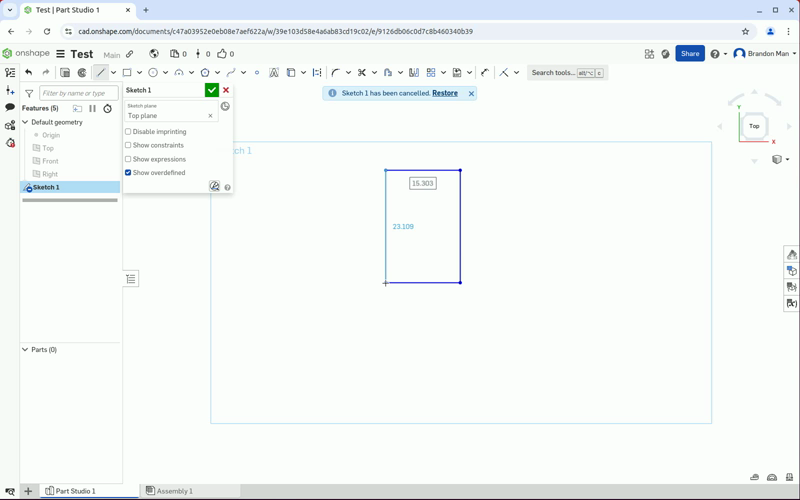
click(385, 282)
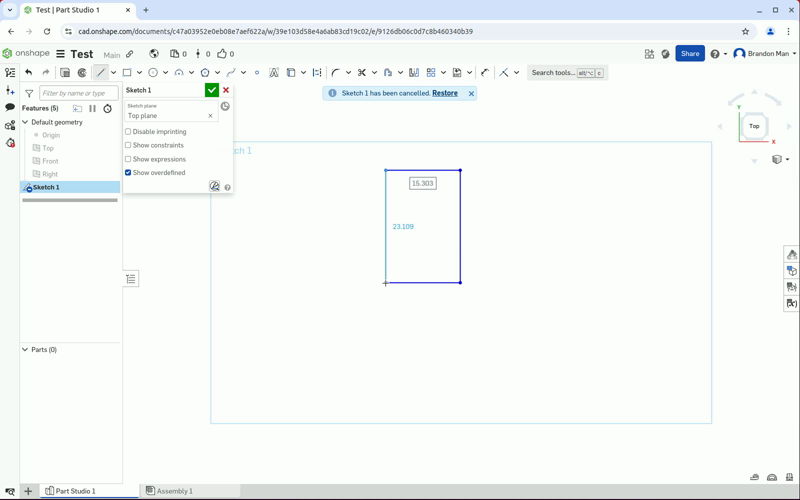
key(esc)
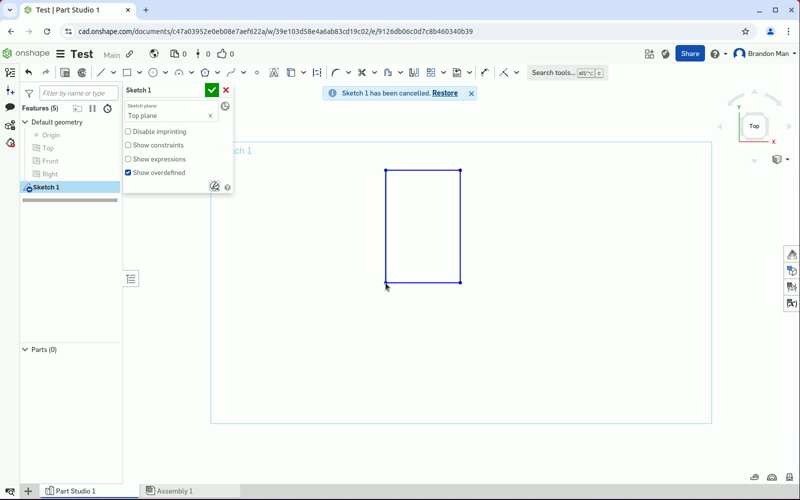
key(l)
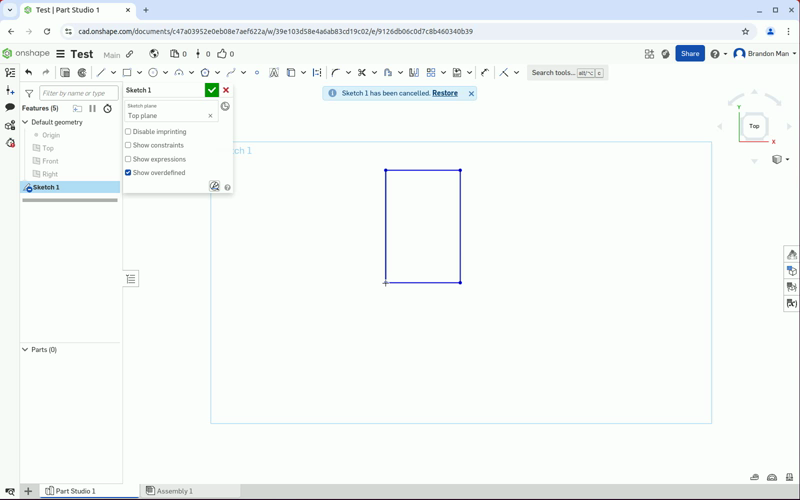
key_down(shift)
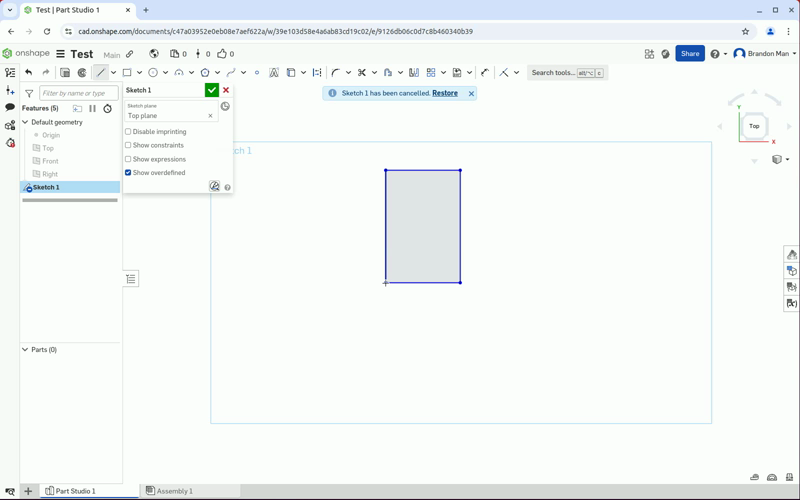
mouse_move(391, 276)
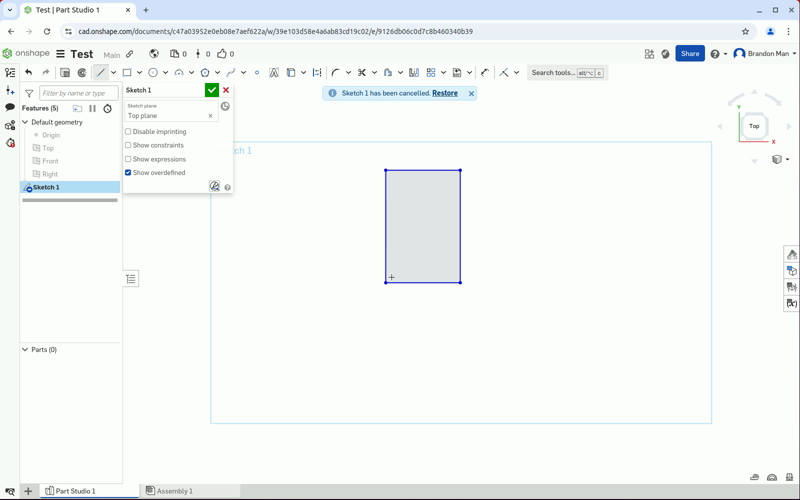
click(391, 276)
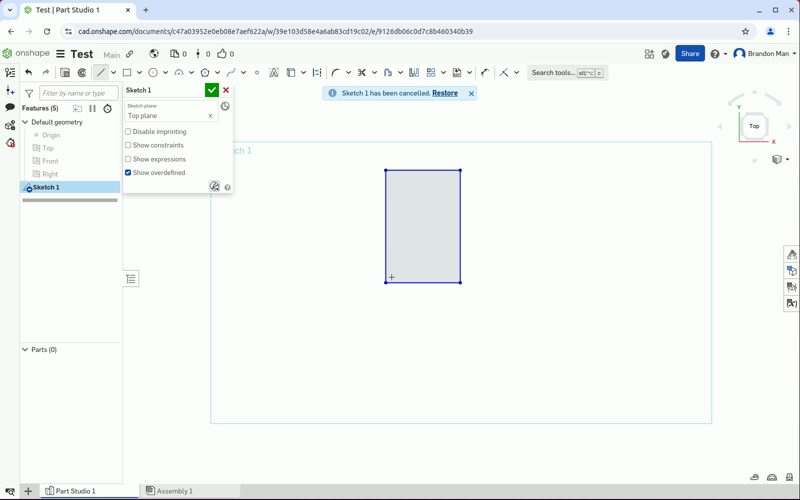
key_up(shift)
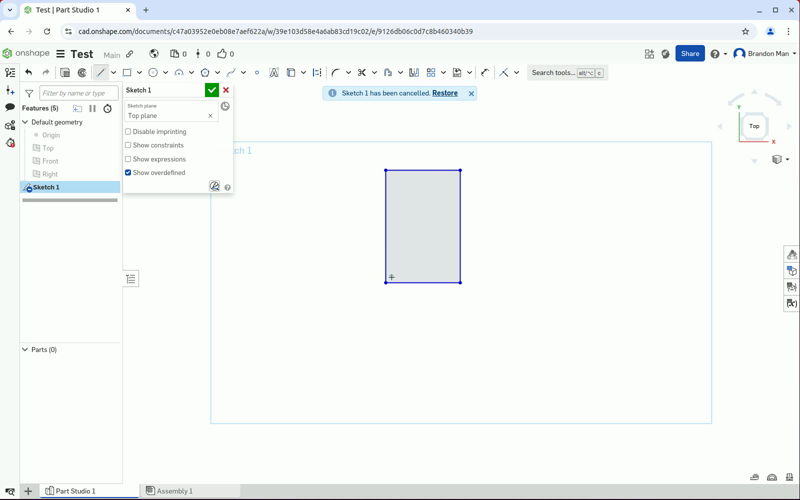
key_down(shift)
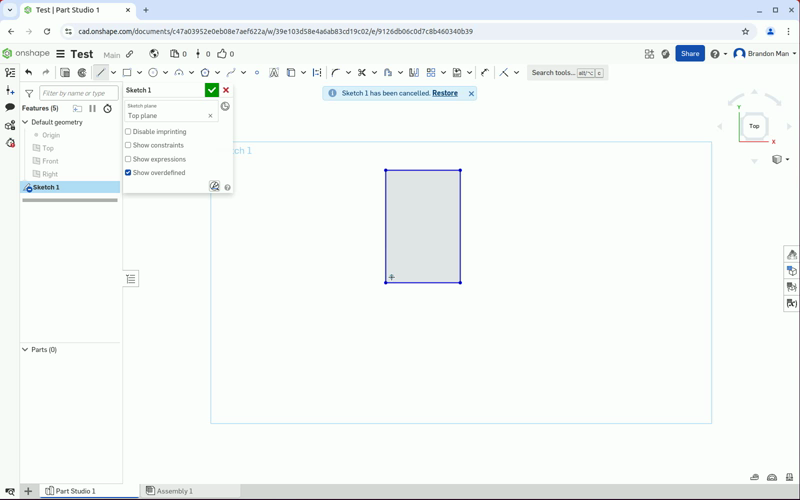
mouse_move(454, 276)
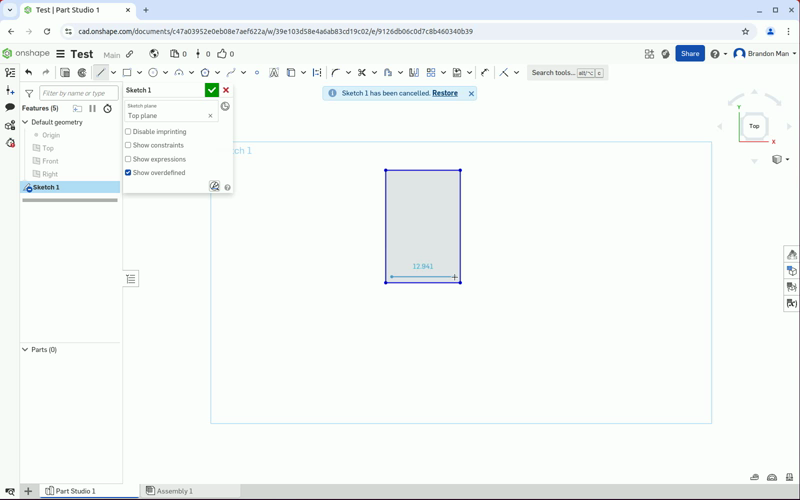
click(454, 276)
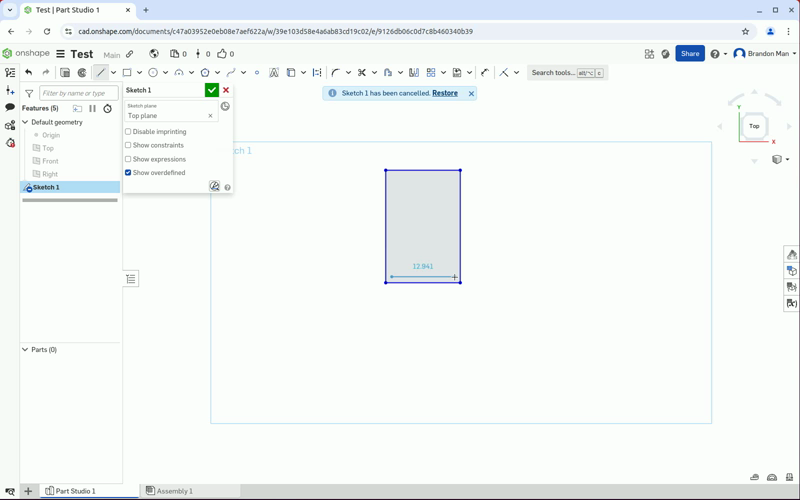
key_up(shift)
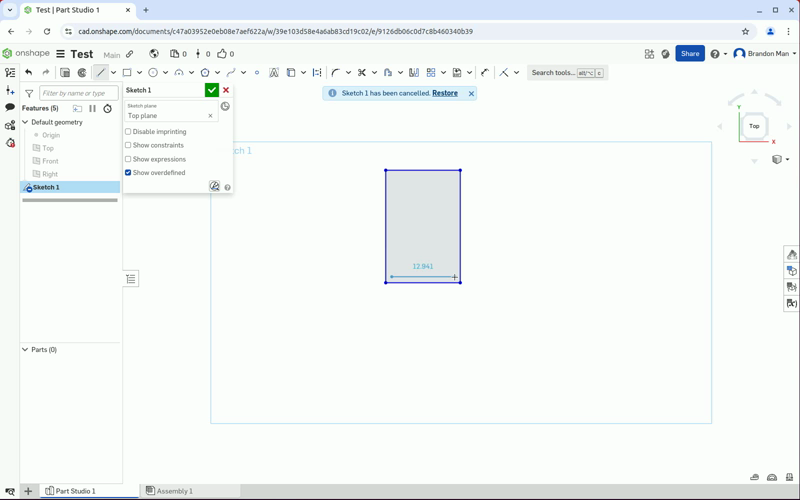
key_down(shift)
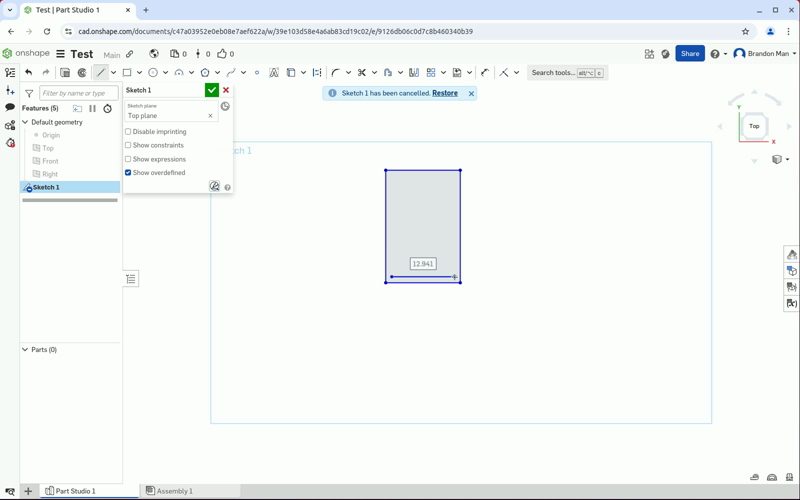
mouse_move(454, 176)
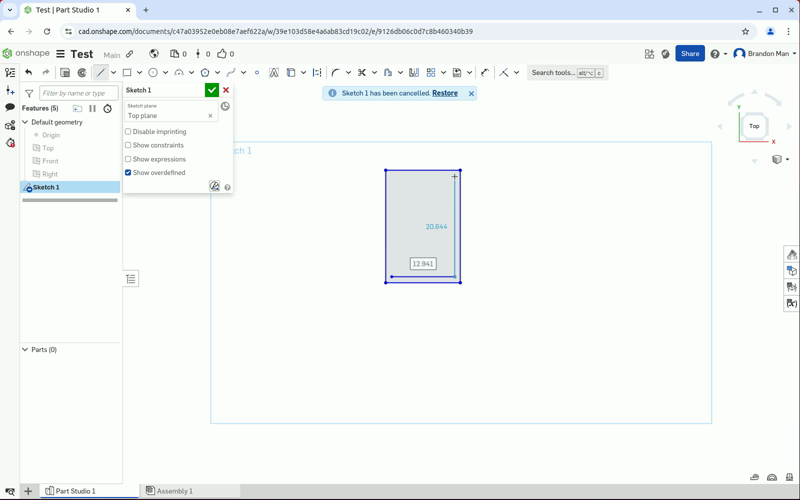
click(454, 176)
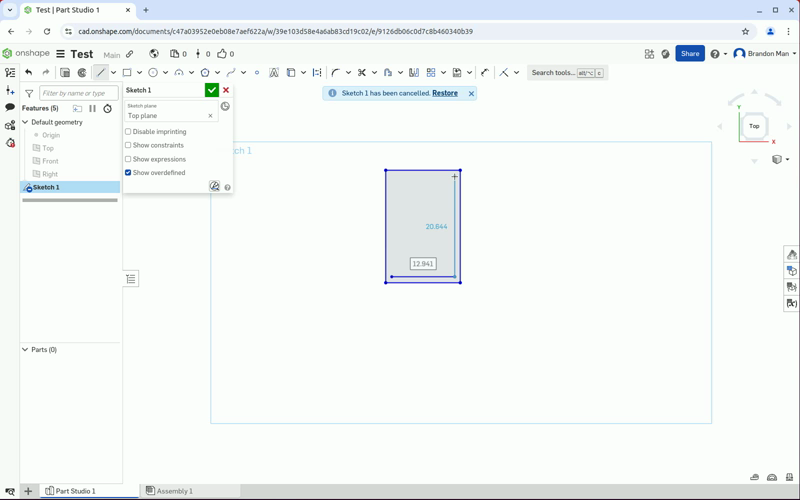
key_up(shift)
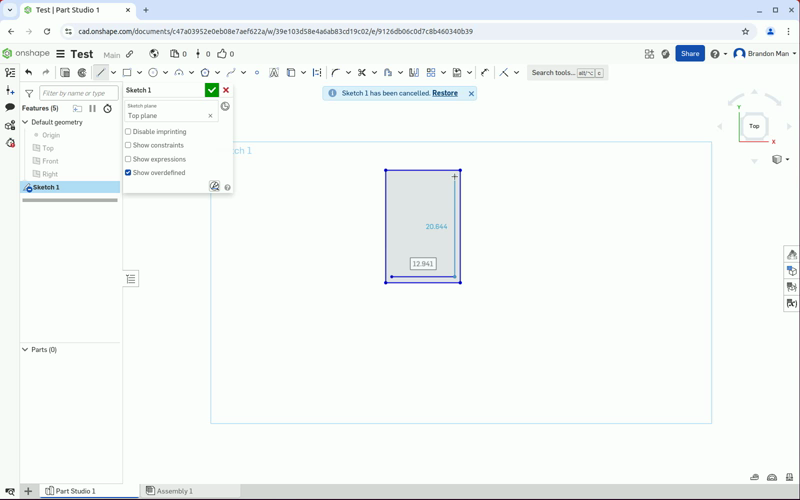
key_down(shift)
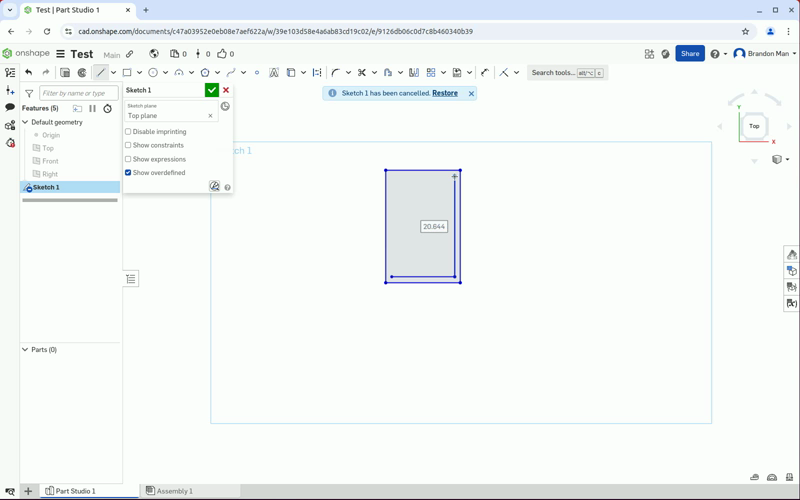
mouse_move(391, 176)
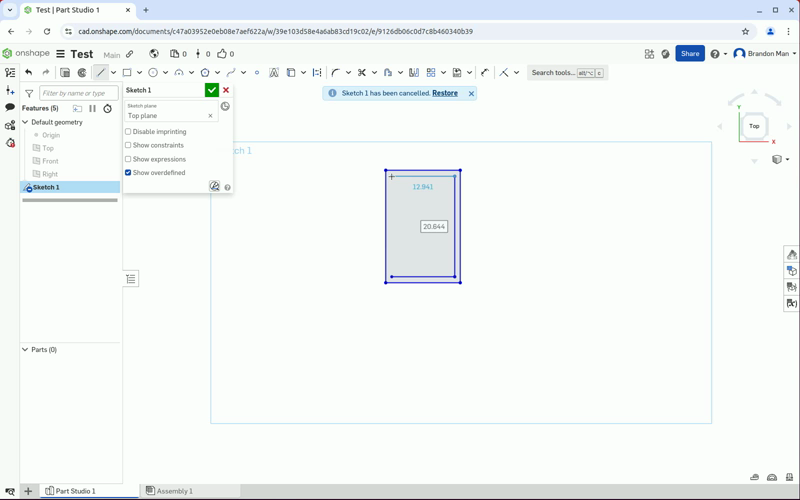
click(391, 176)
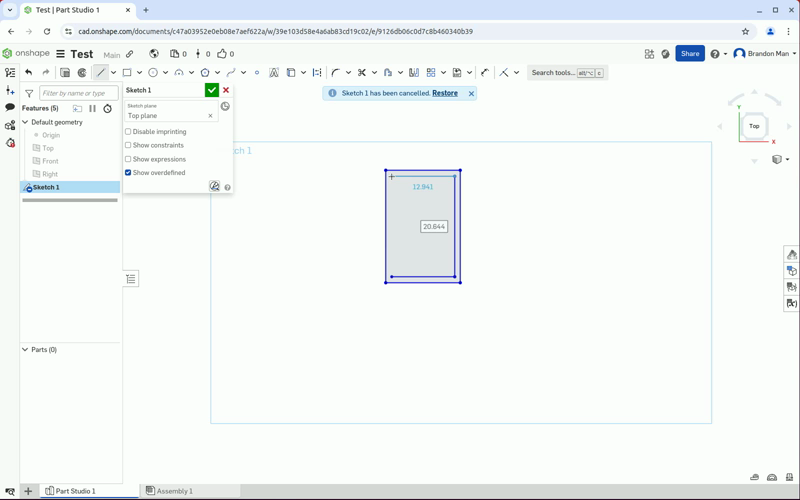
key_up(shift)
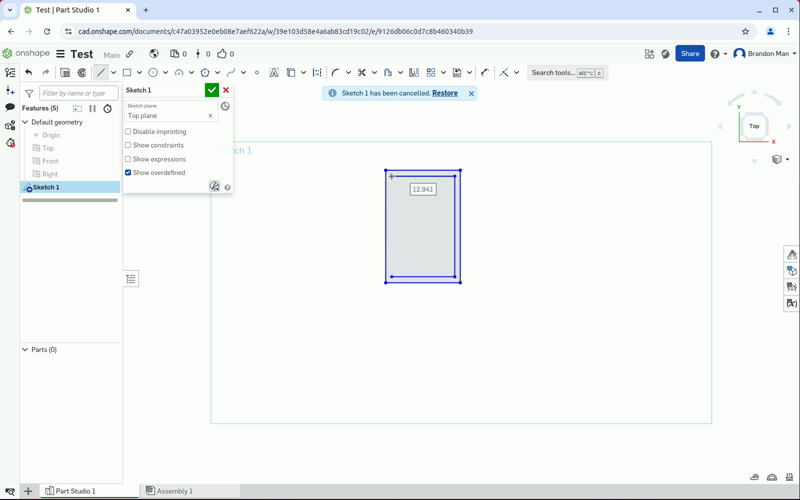
key_down(shift)
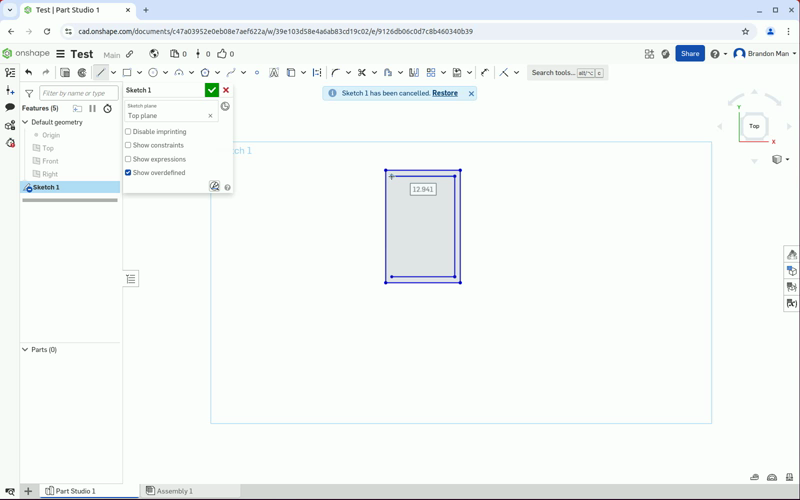
mouse_move(391, 276)
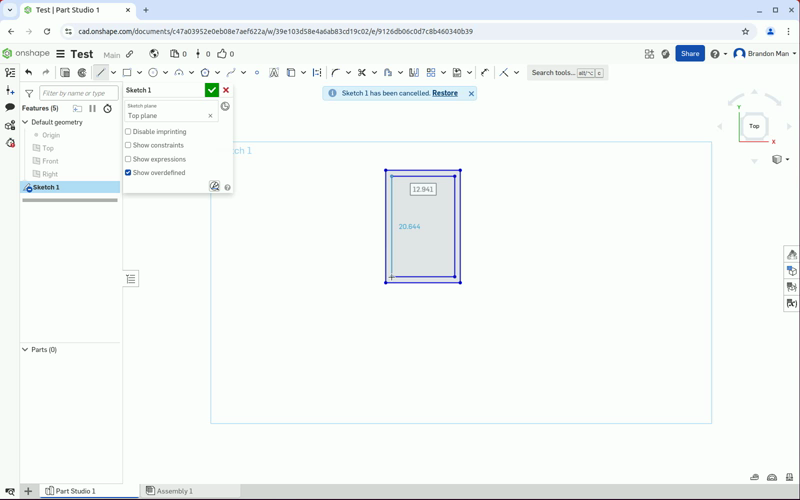
key_up(shift)
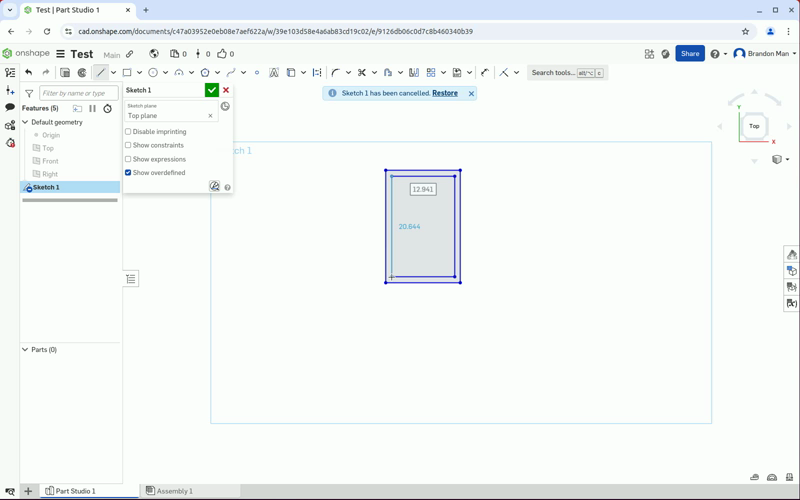
click(391, 276)
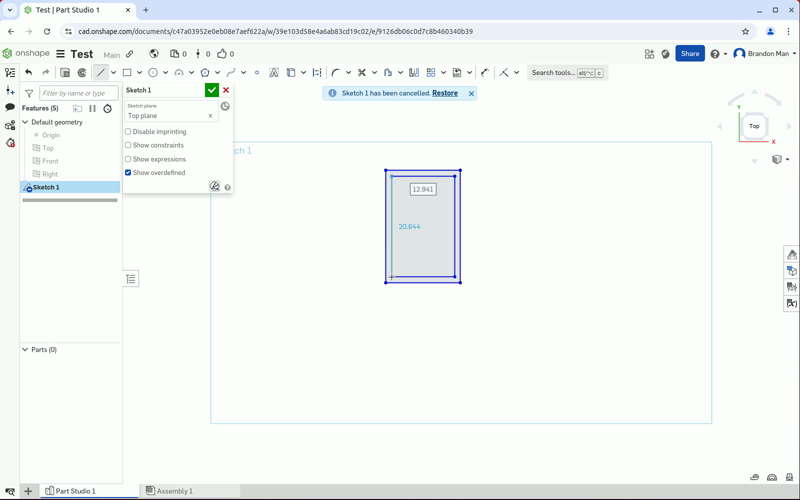
key(esc)
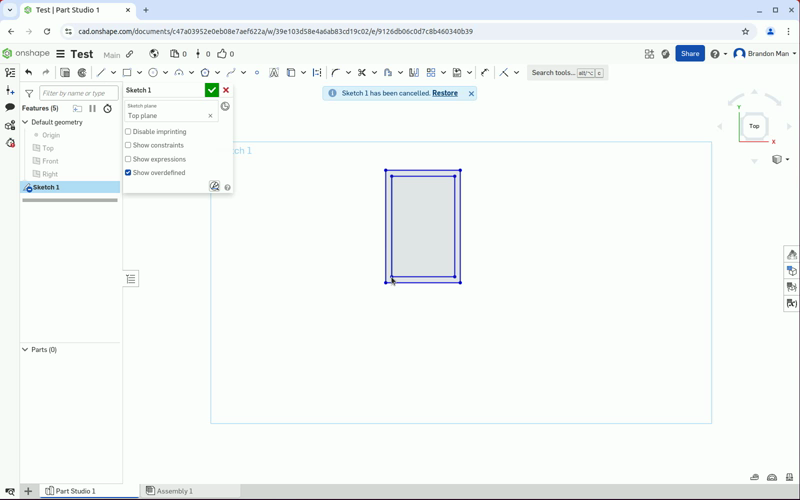
mouse_move(389, 232)
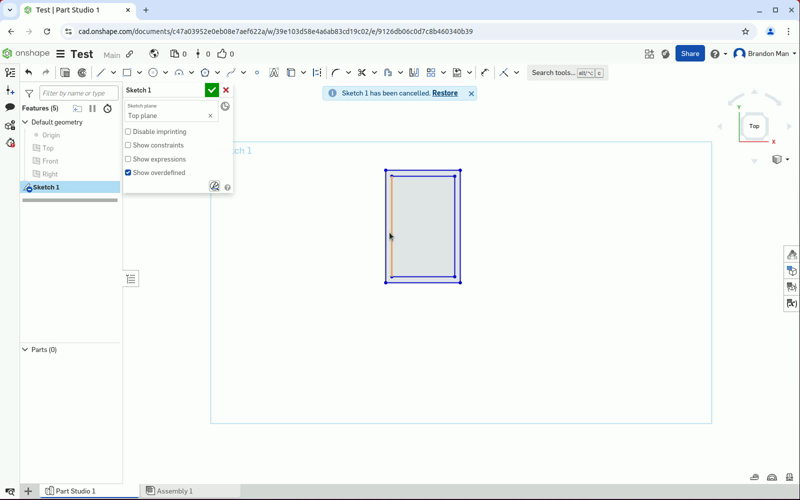
click(389, 232)
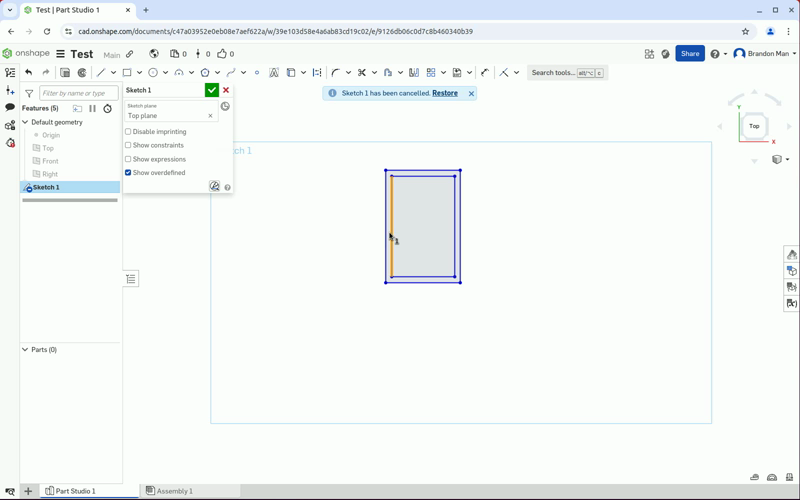
mouse_move(73, 352)
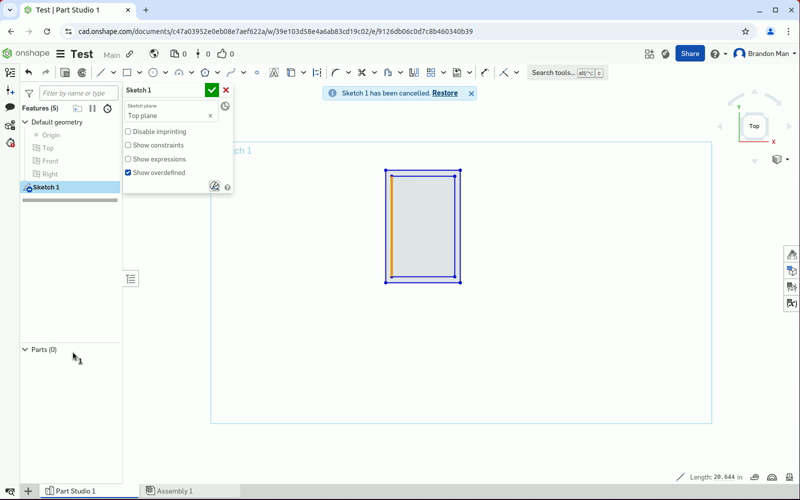
key(shift+y)
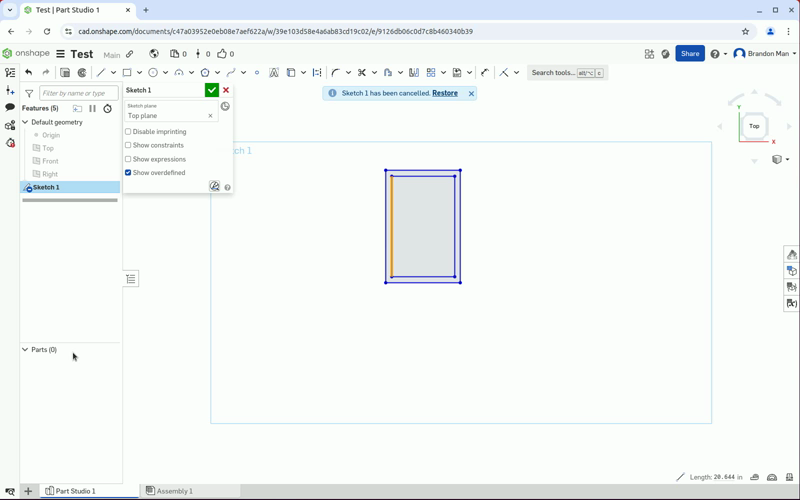
key(shift+e)
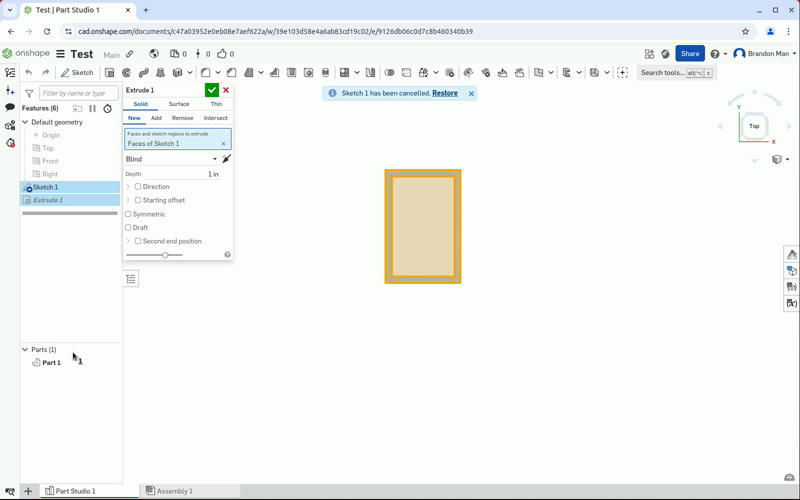
mouse_move(143, 106)
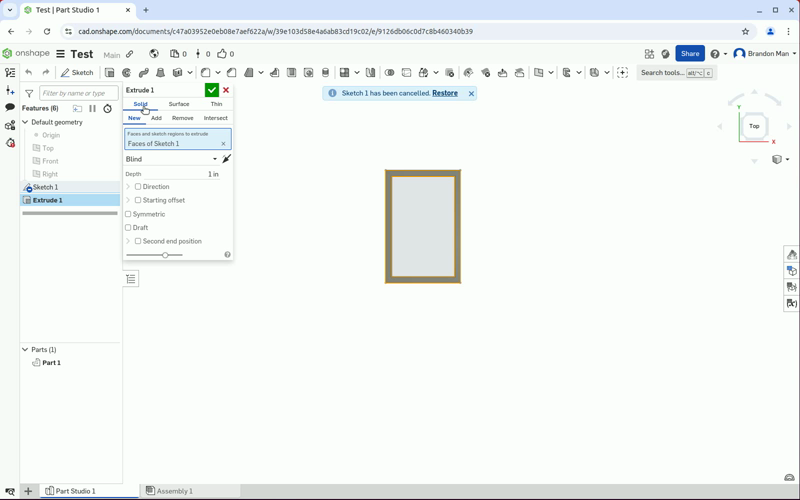
click(143, 106)
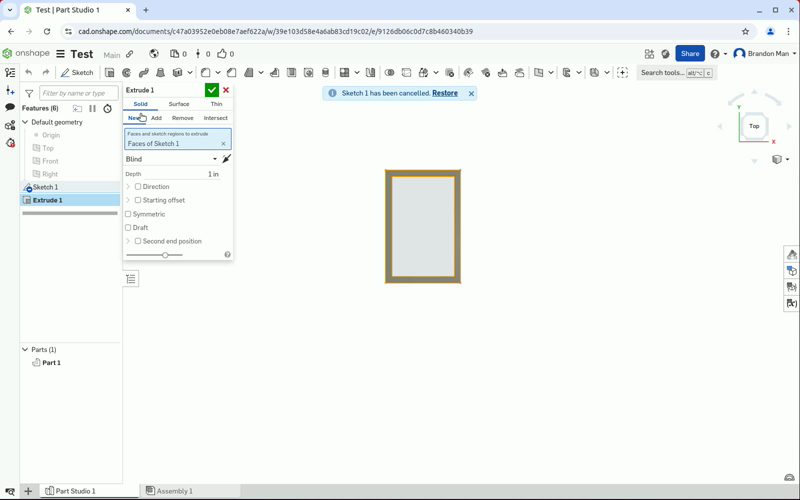
mouse_move(137, 120)
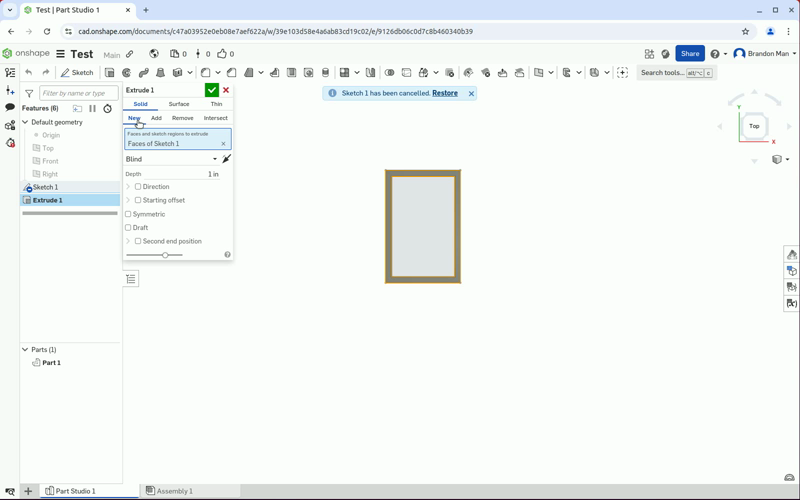
click(137, 120)
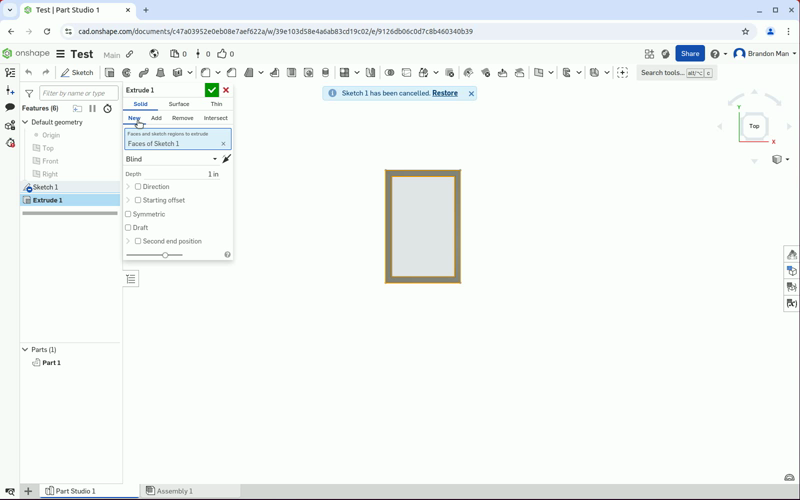
key(tab, 4)
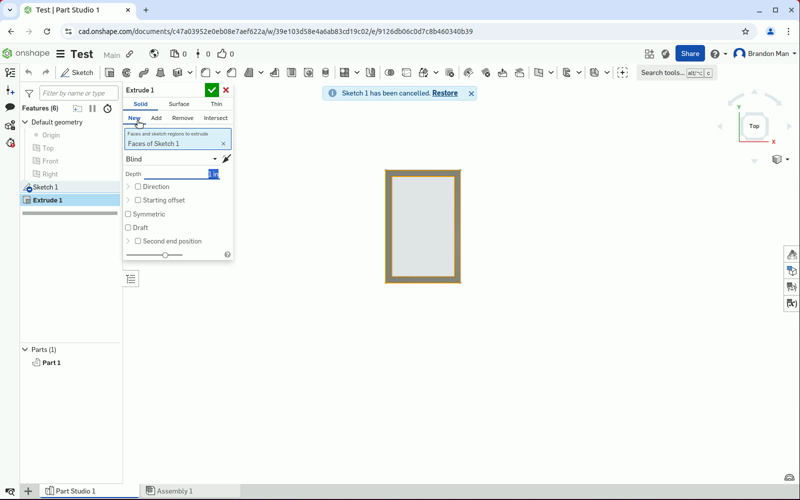
text(2.648)
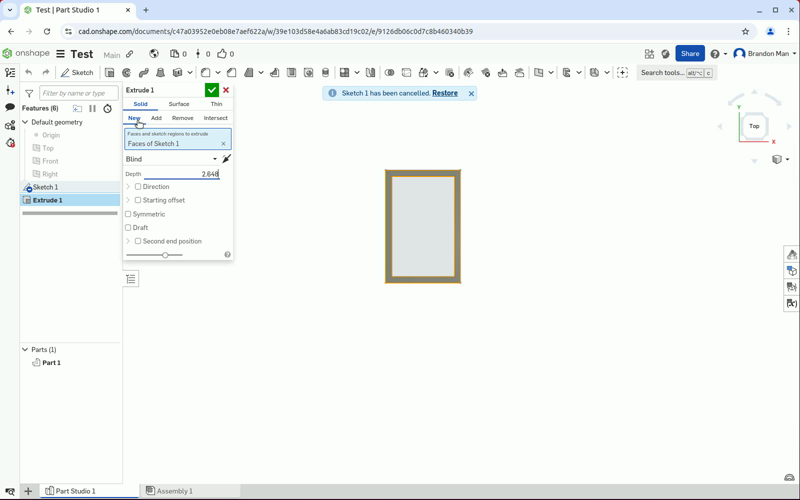
key(enter)
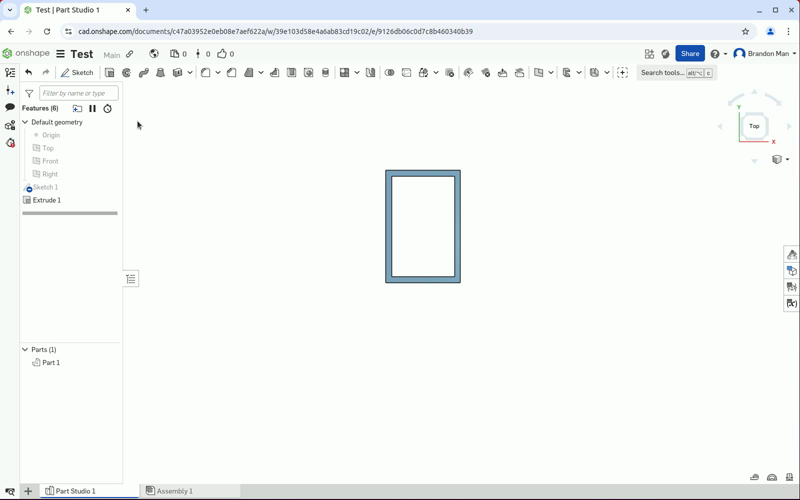
key(shift+h)
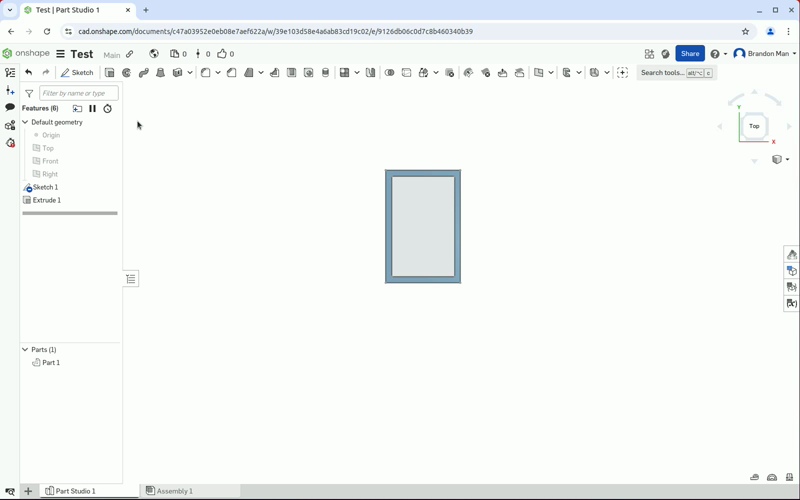
key(shift+h)
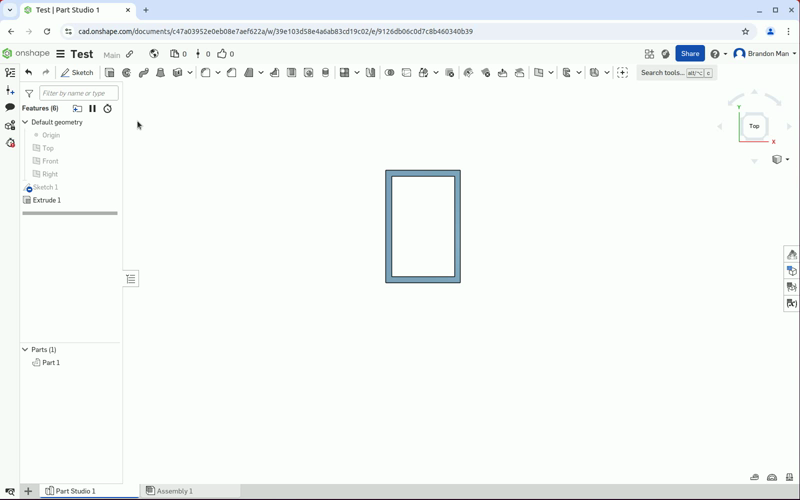
mouse_move(73, 189)
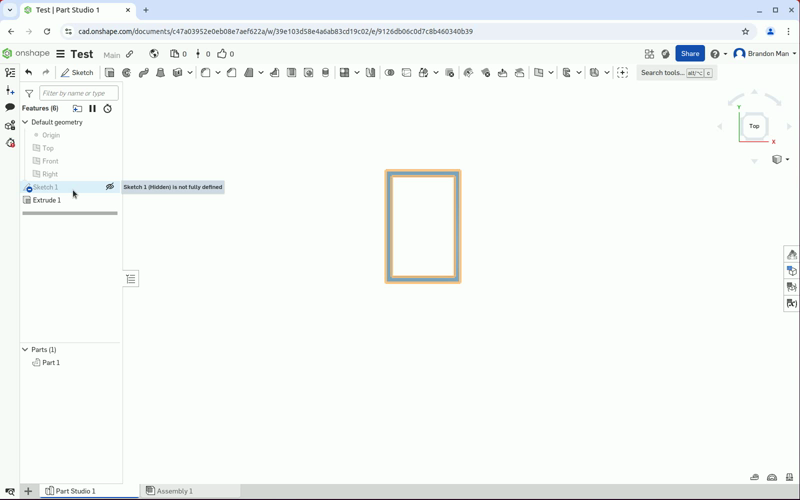
click(73, 189)
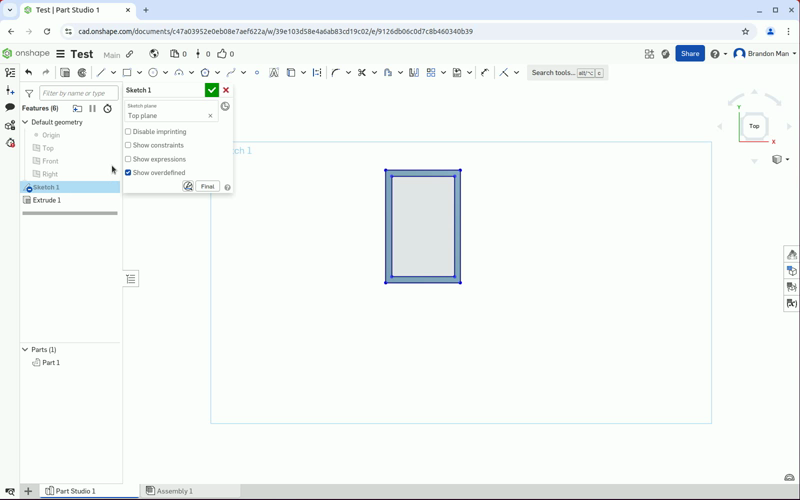
mouse_move(229, 92)
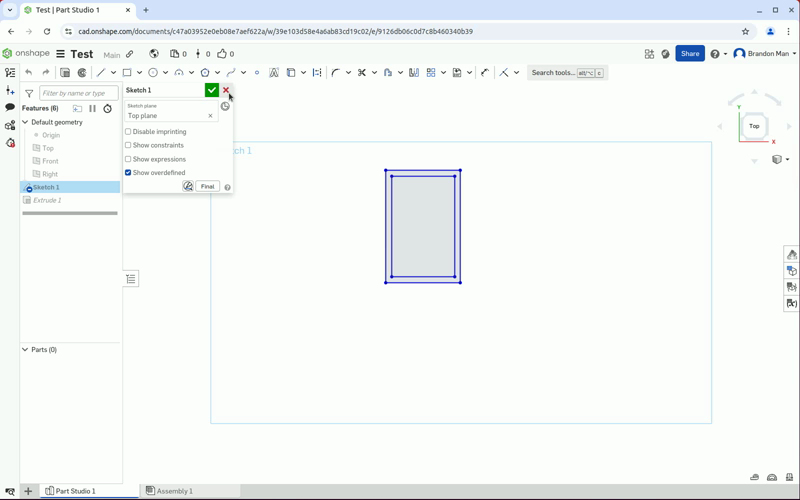
click(229, 92)
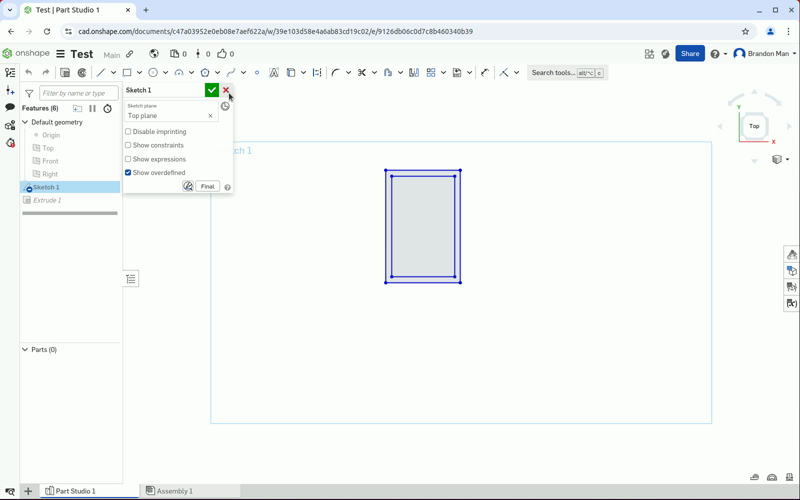
key(shift+s)
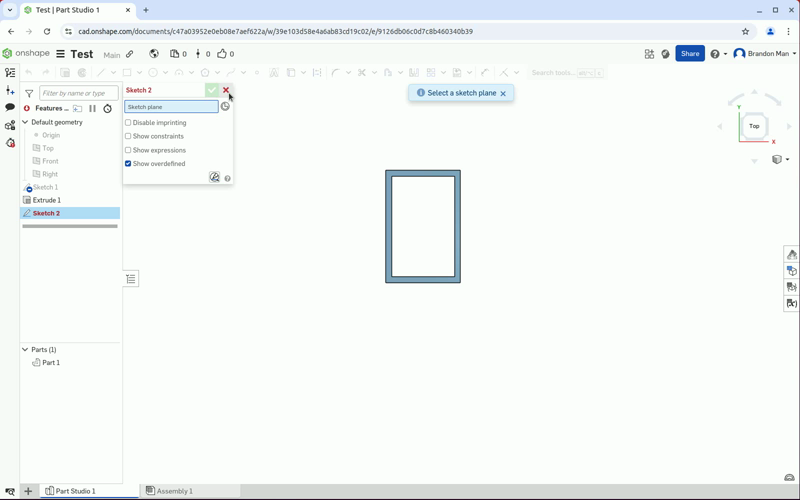
mouse_move(73, 150)
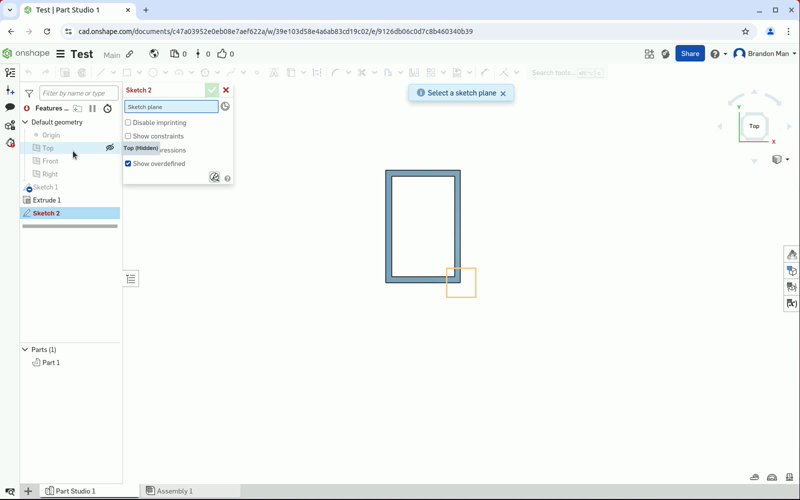
click(73, 150)
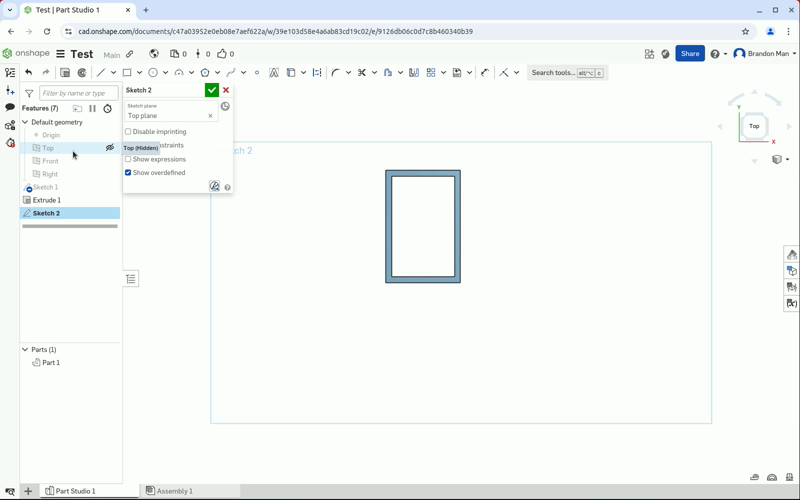
mouse_move(73, 352)
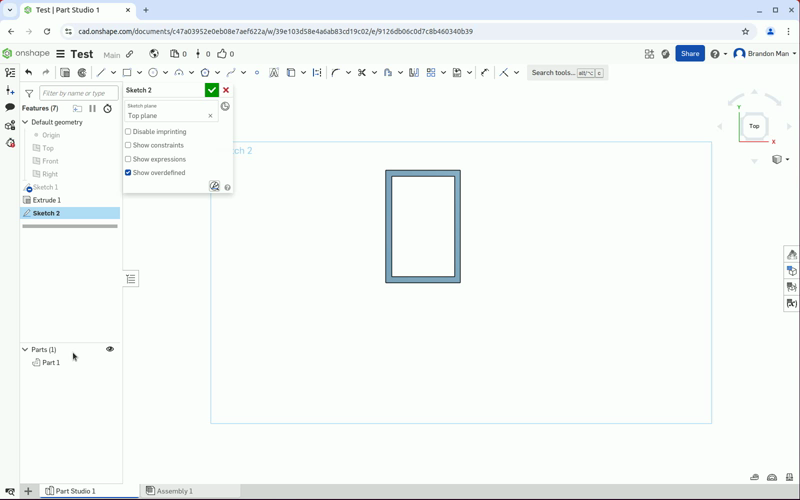
key(y)
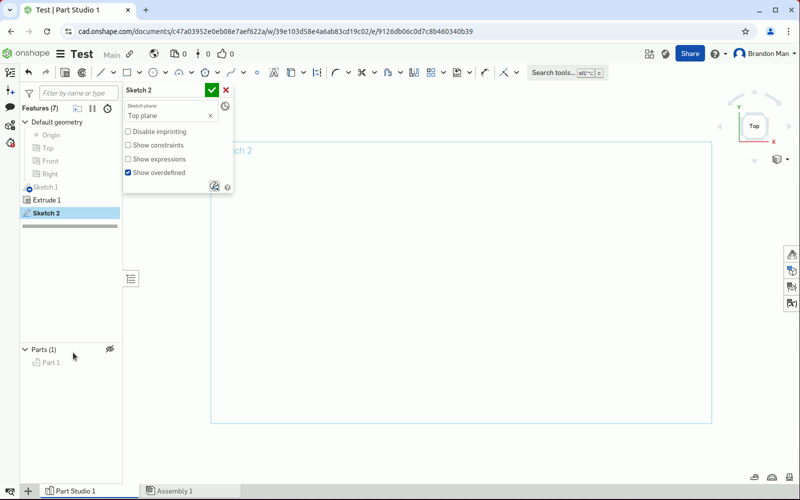
key(l)
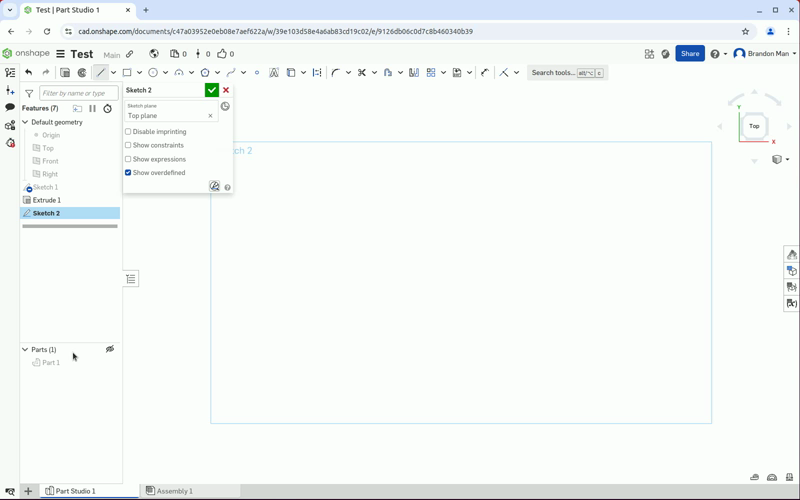
key_down(shift)
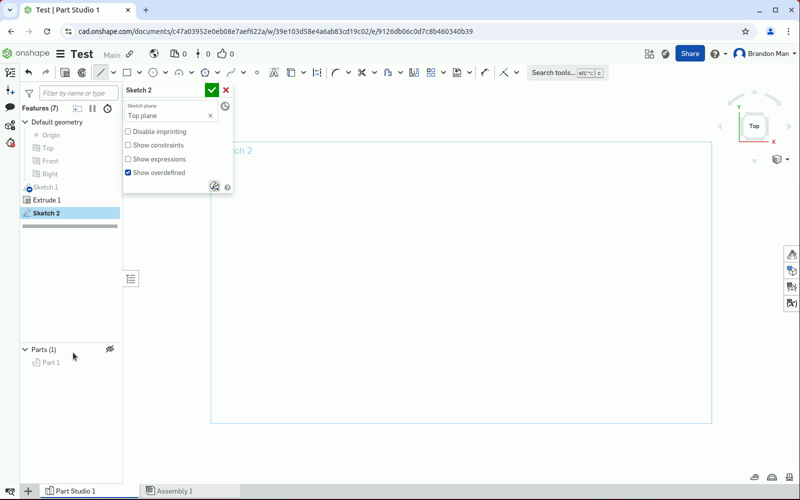
mouse_move(391, 276)
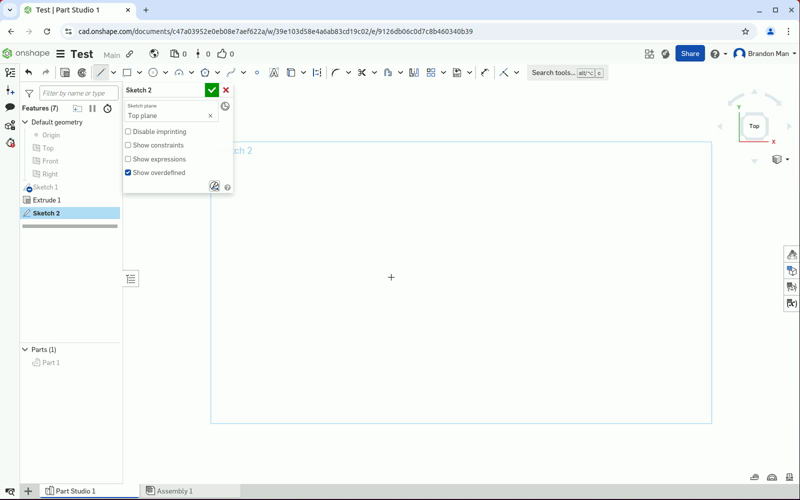
click(391, 276)
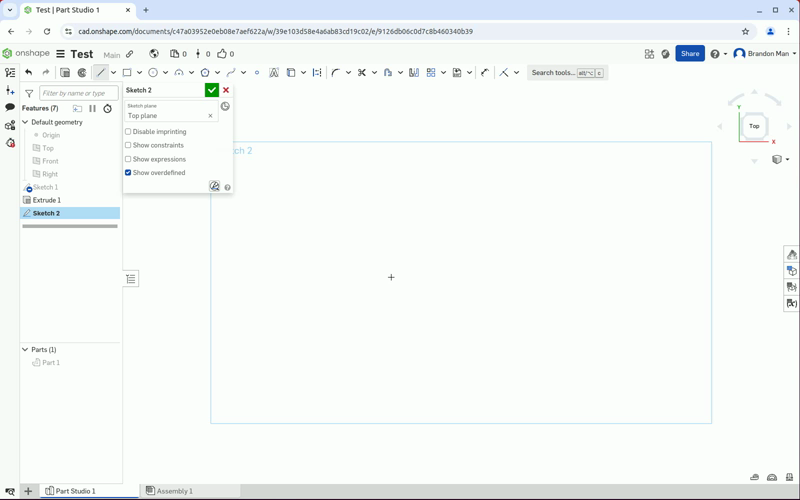
key_up(shift)
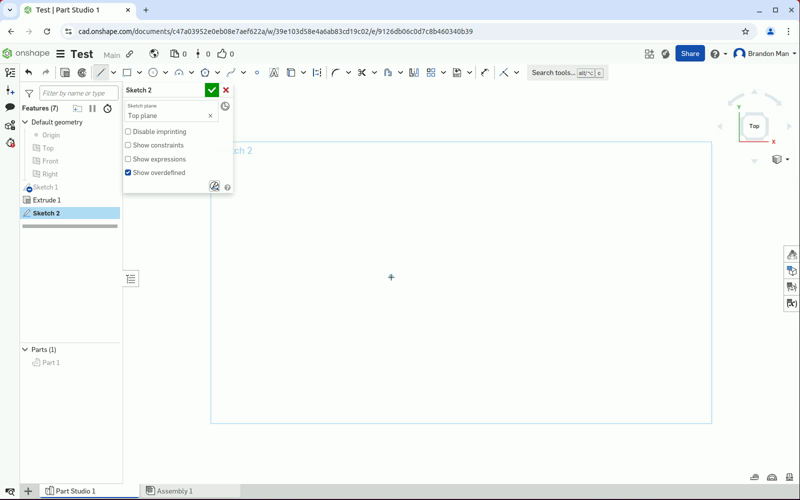
key_down(shift)
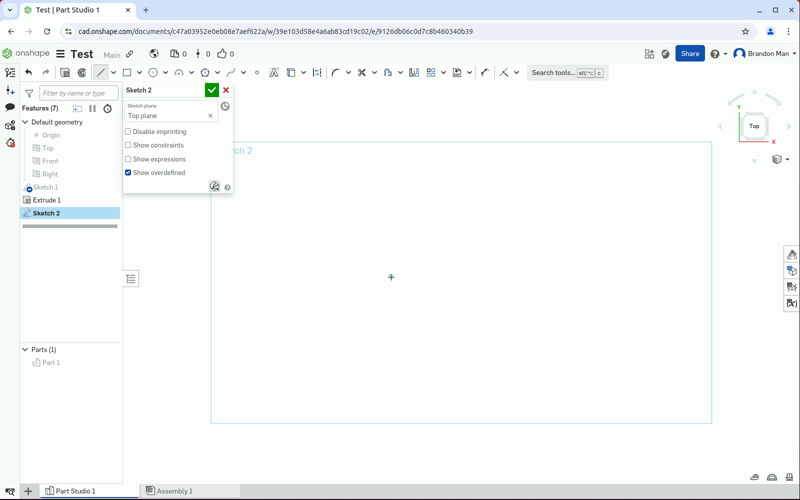
mouse_move(453, 276)
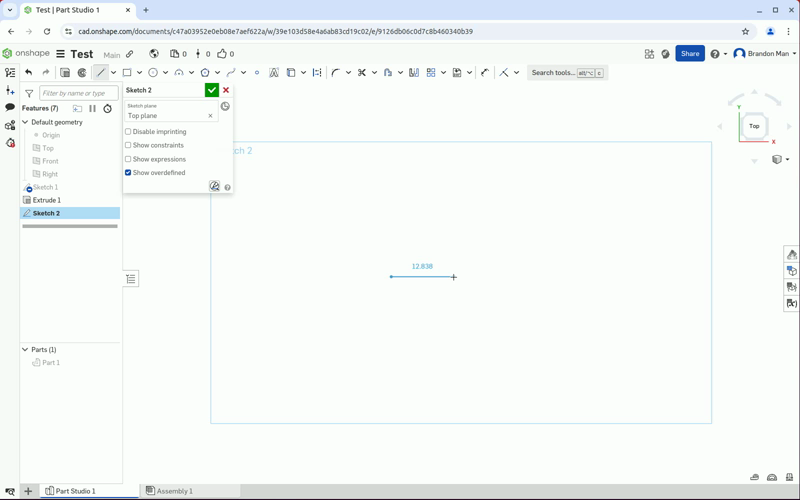
click(453, 276)
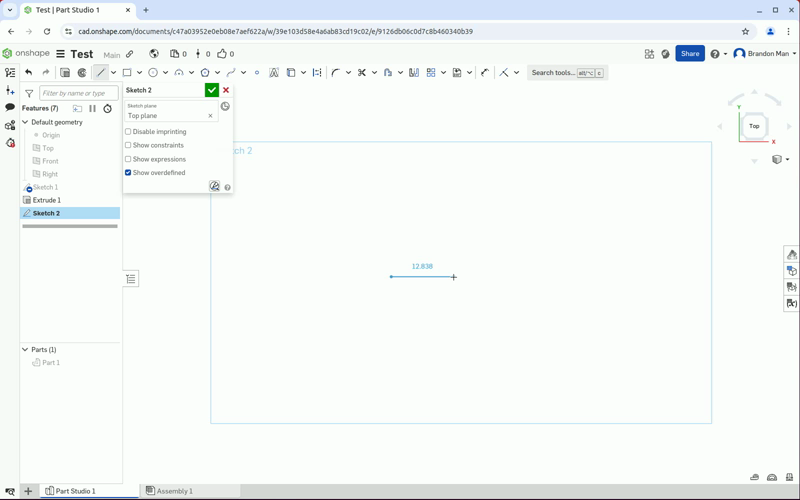
key_up(shift)
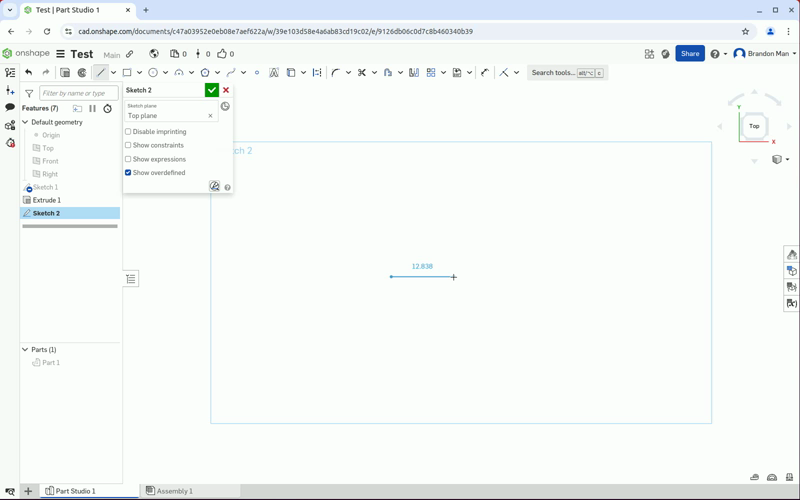
key_down(shift)
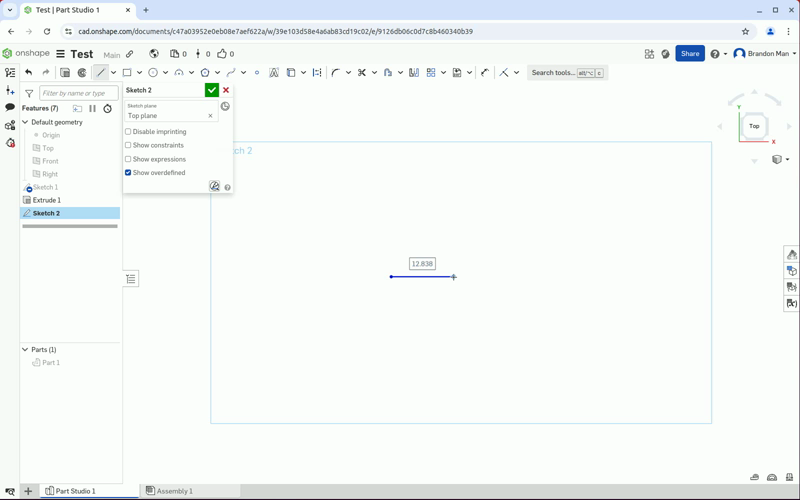
mouse_move(453, 177)
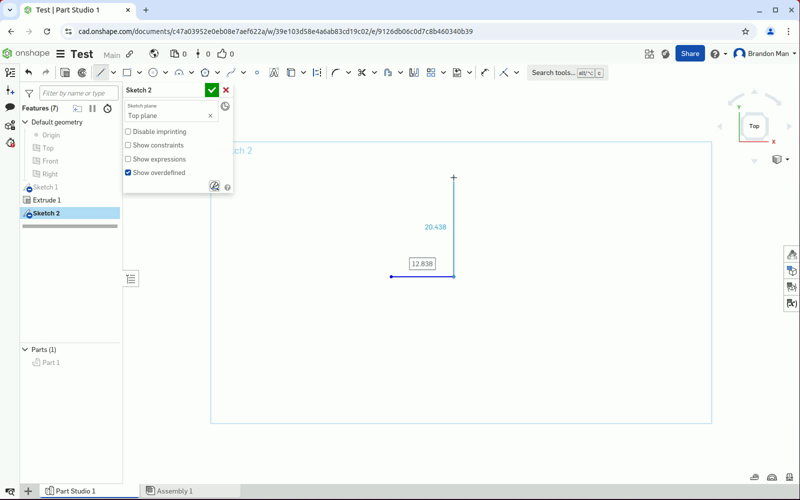
click(453, 177)
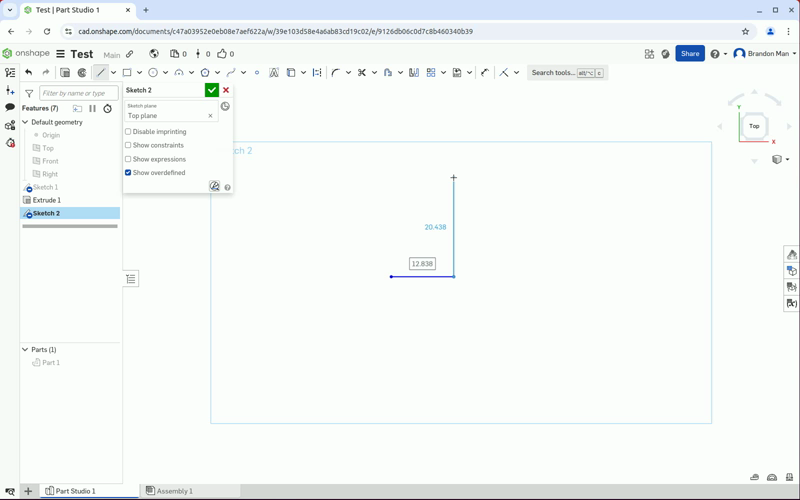
key_up(shift)
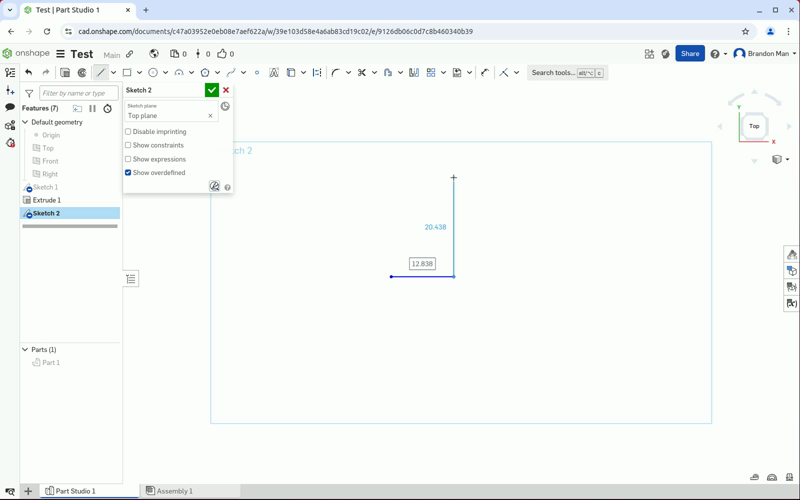
key_down(shift)
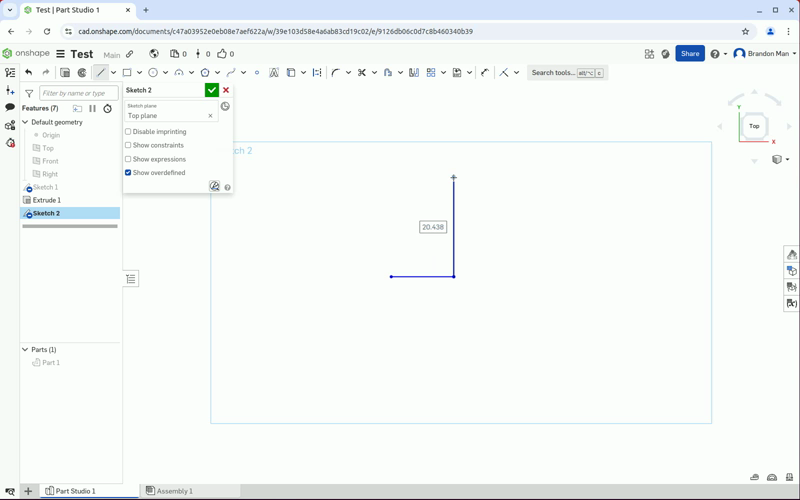
mouse_move(391, 177)
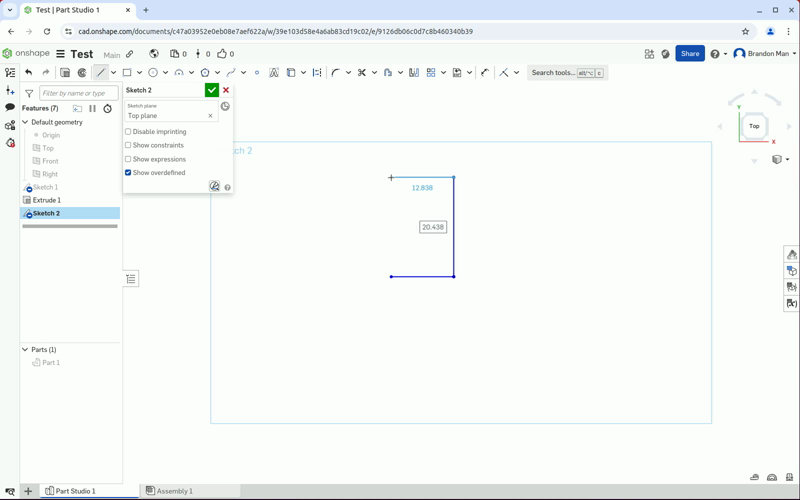
click(391, 177)
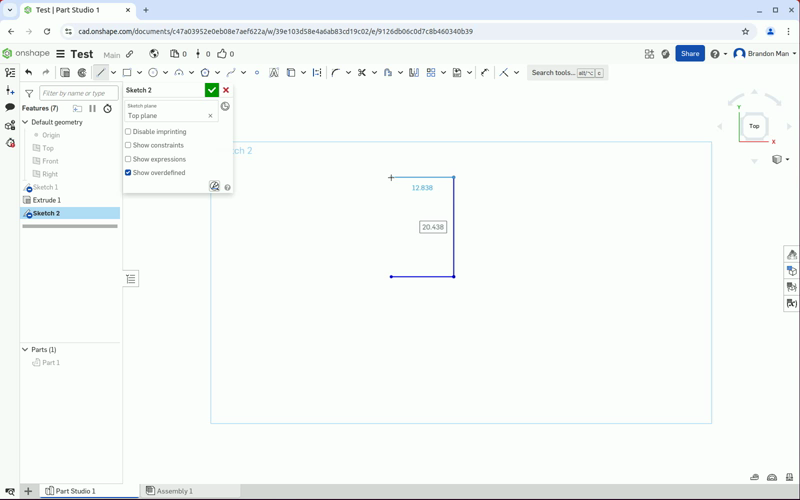
key_up(shift)
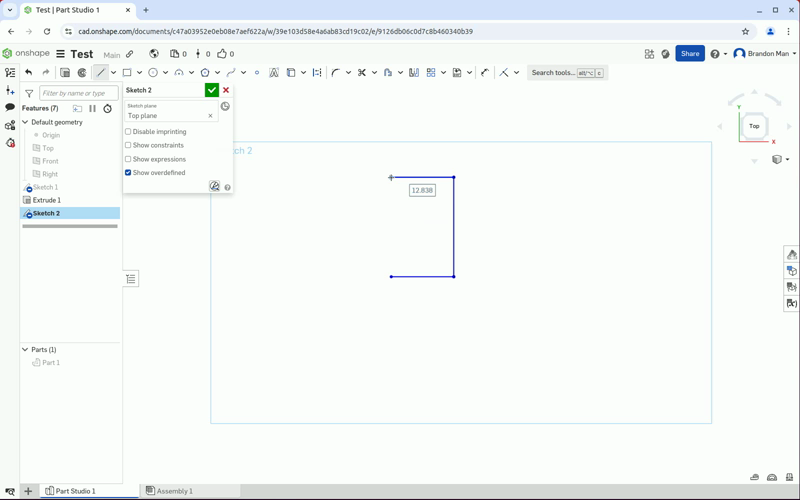
key_down(shift)
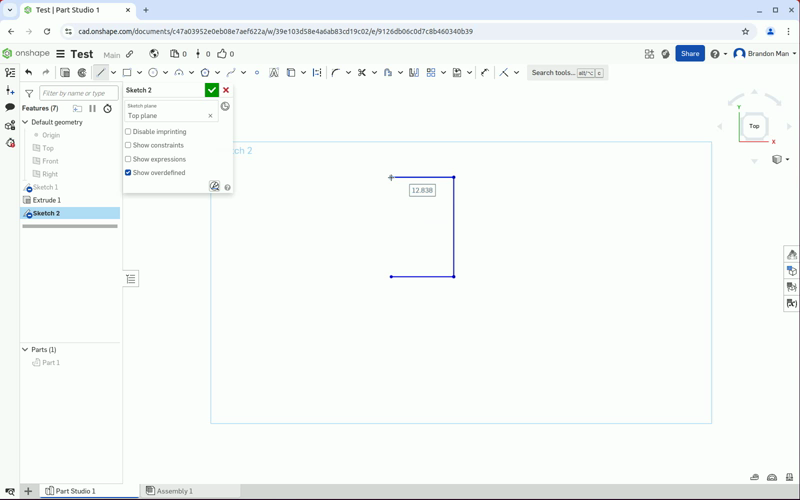
mouse_move(391, 276)
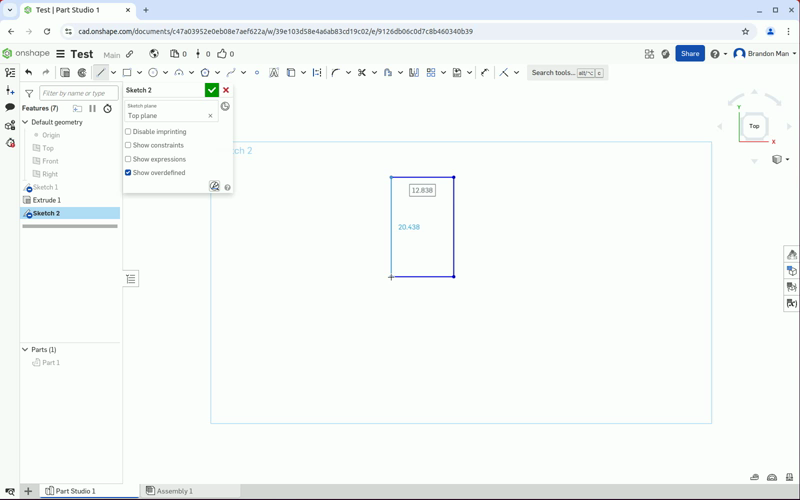
key_up(shift)
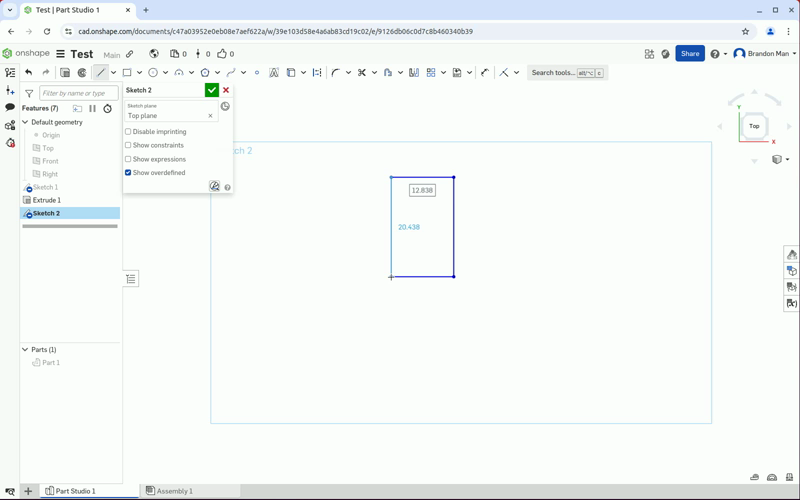
click(391, 276)
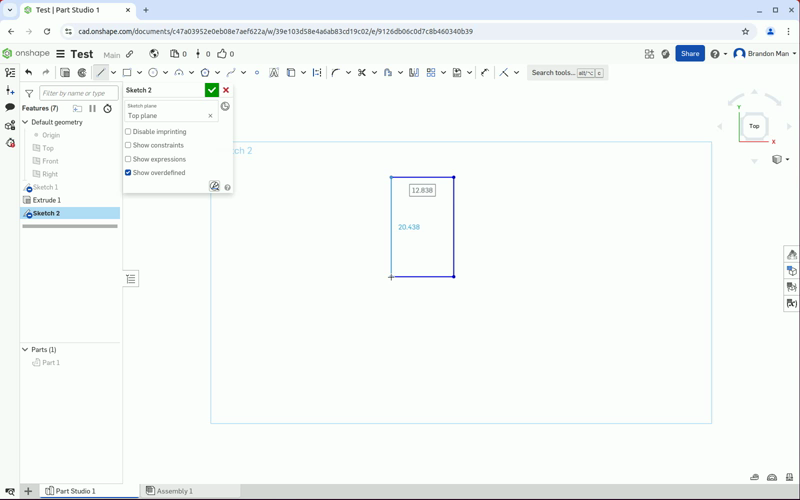
key(esc)
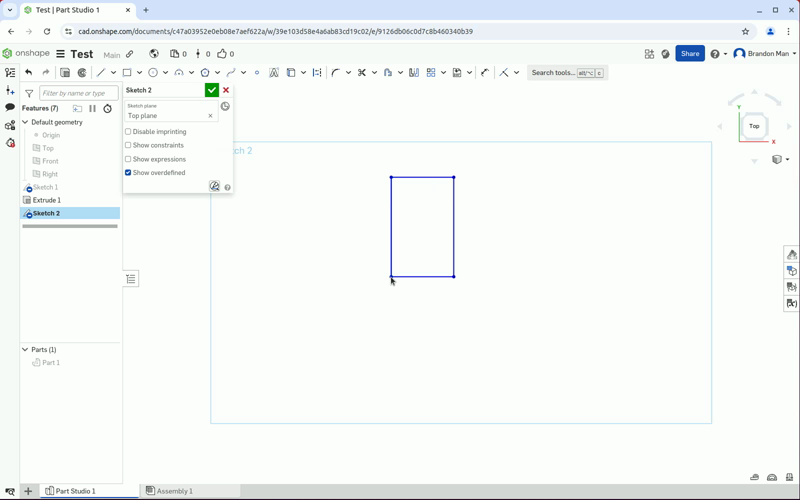
mouse_move(449, 252)
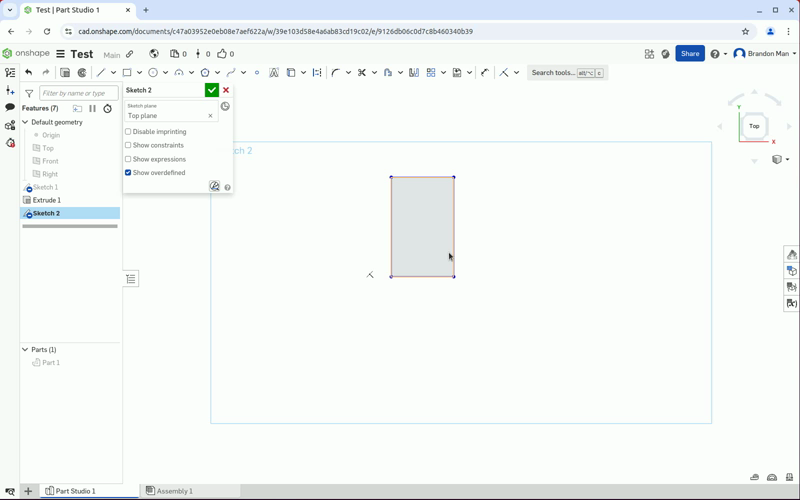
click(449, 252)
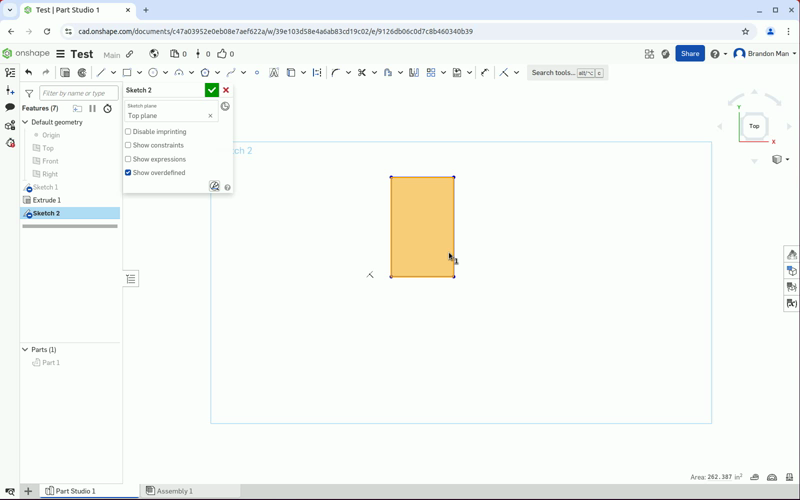
mouse_move(73, 352)
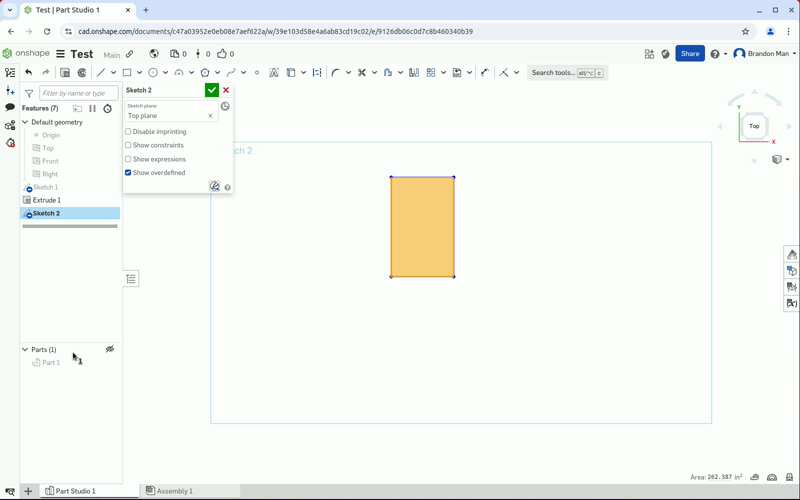
key(shift+y)
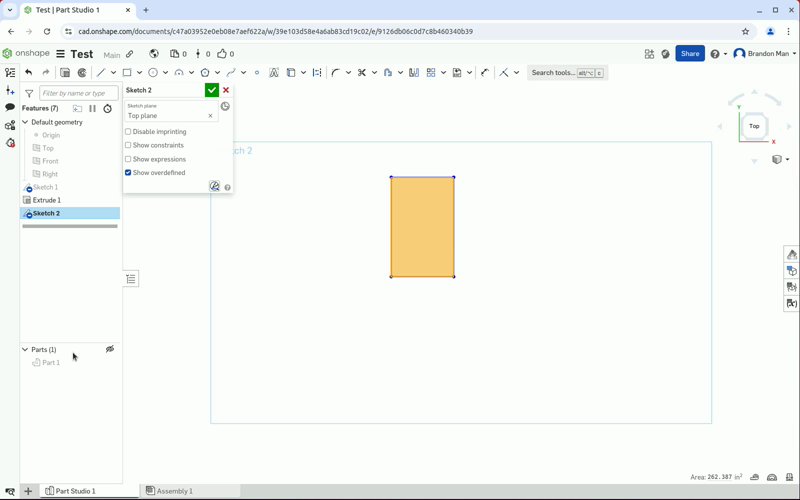
key(shift+e)
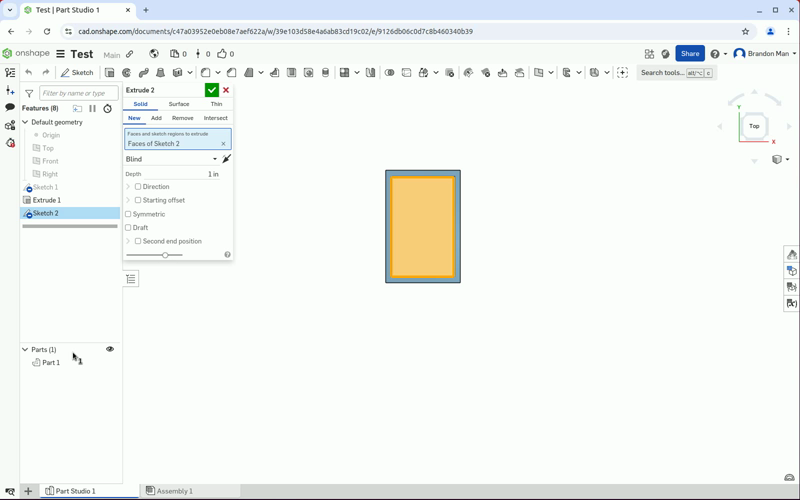
mouse_move(143, 106)
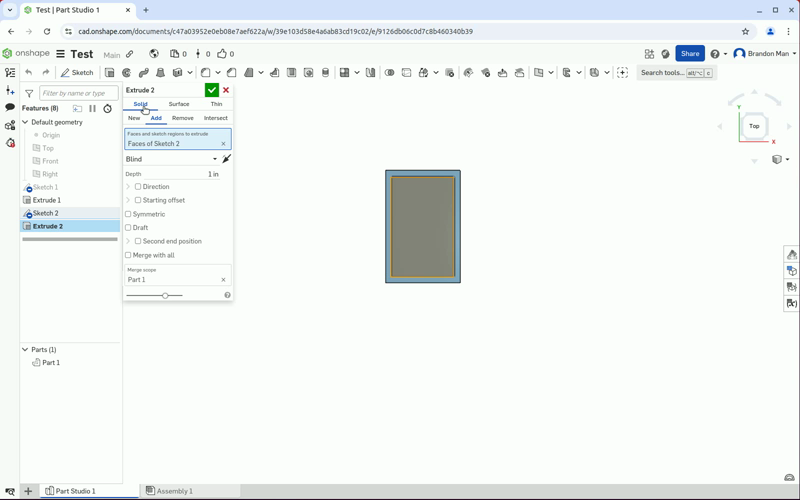
click(143, 106)
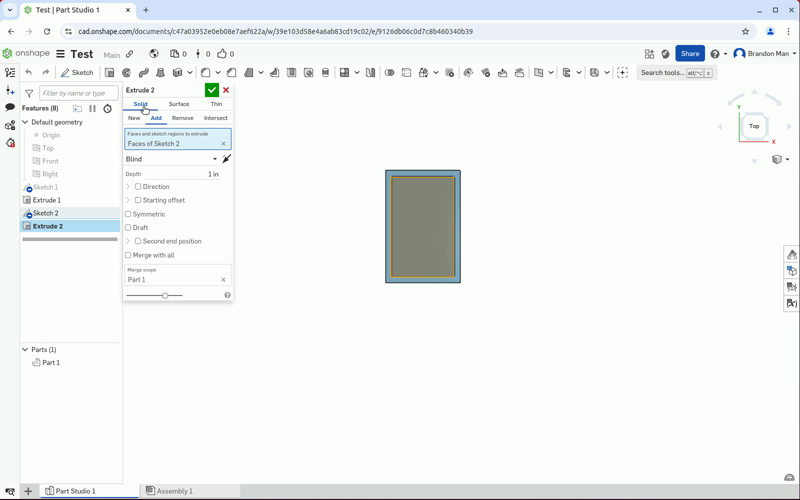
mouse_move(137, 120)
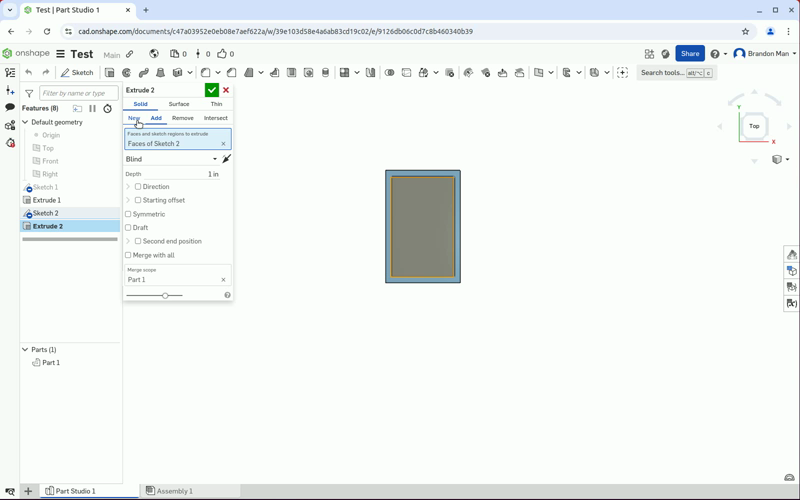
click(137, 120)
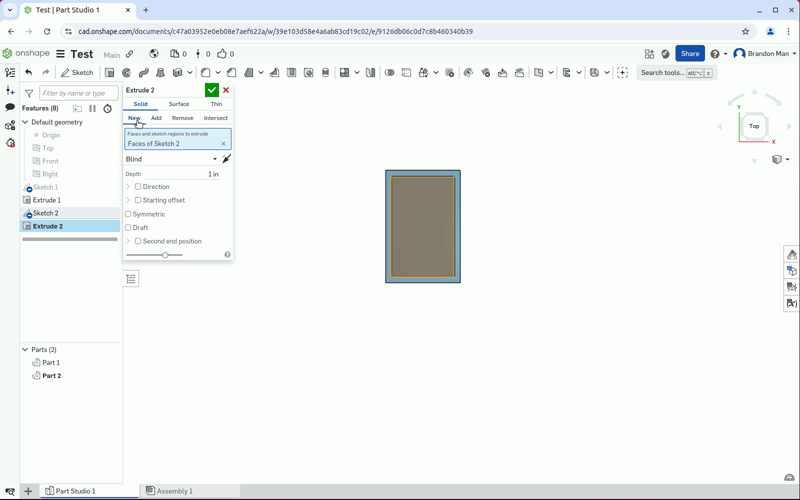
key(tab, 4)
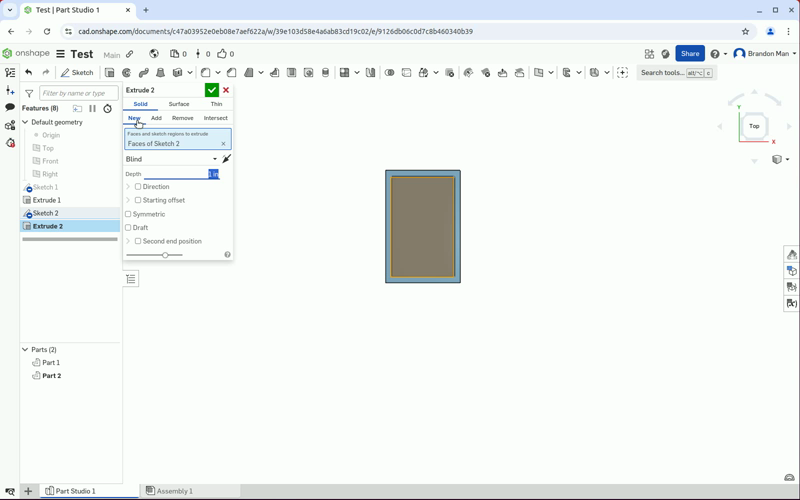
text(2.166)
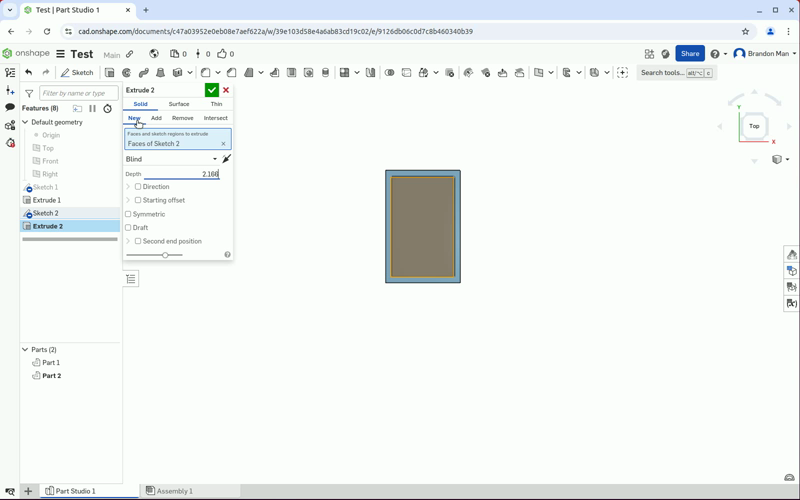
key(enter)
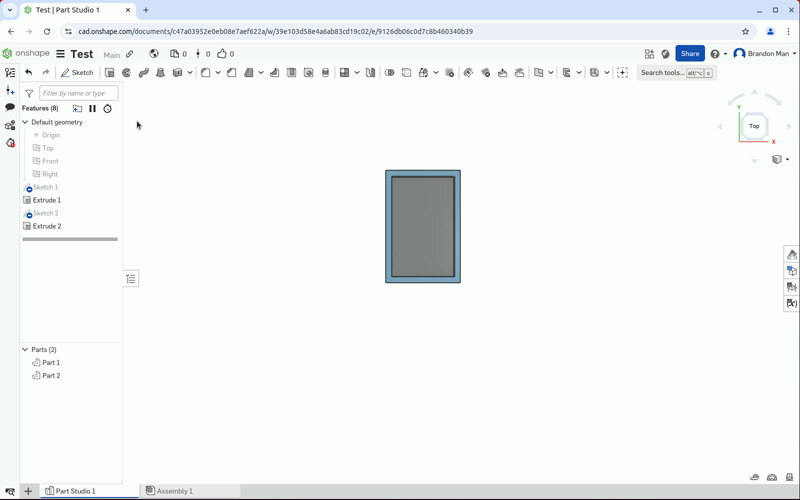
key(shift+h)
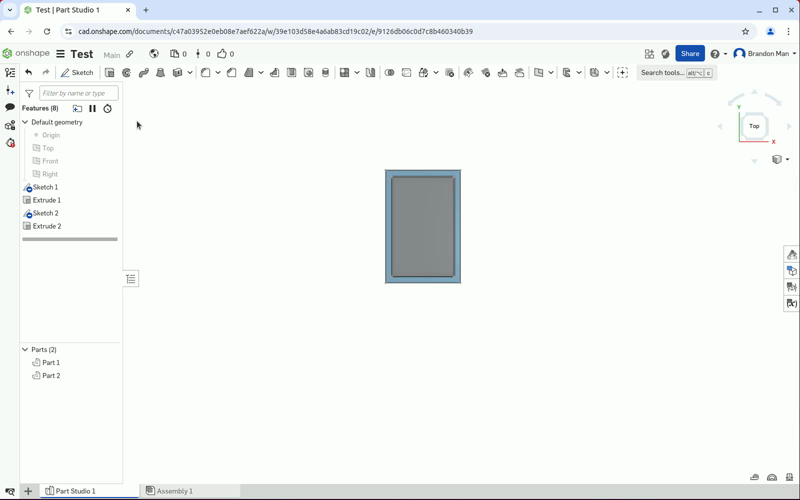
key(shift+h)
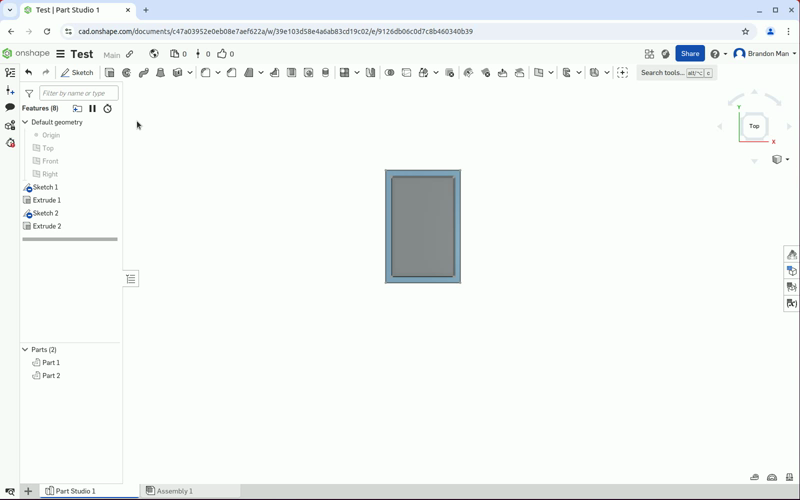
key(shift+7)
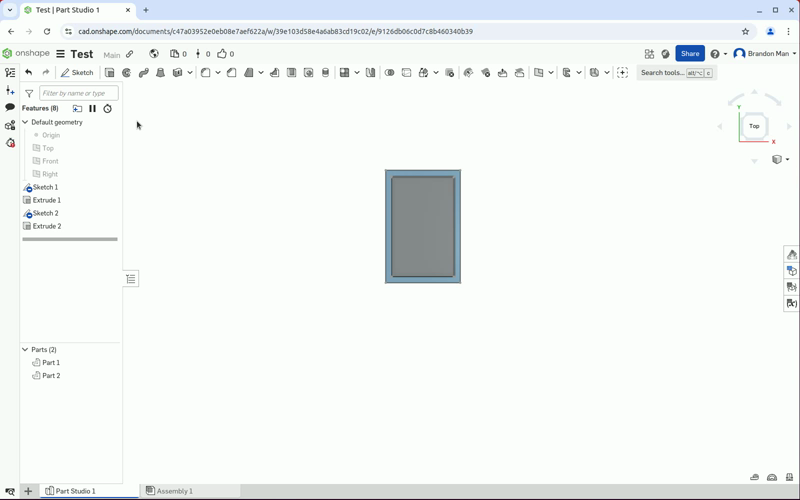
key(up, 3)
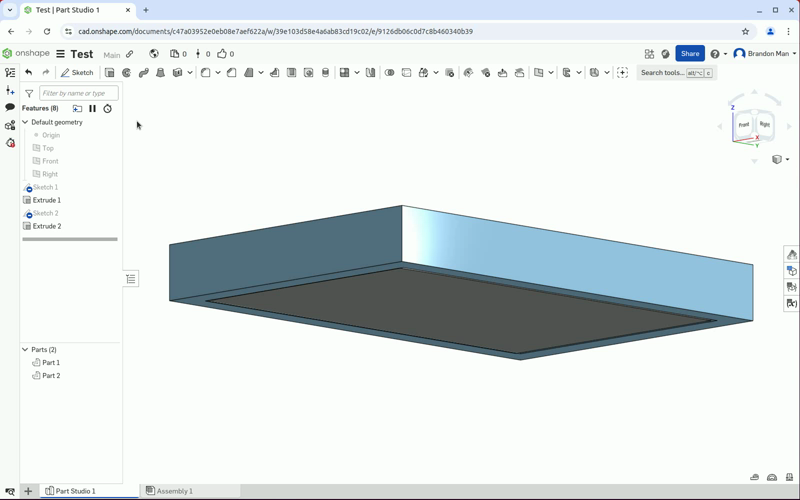
key(left, 3)
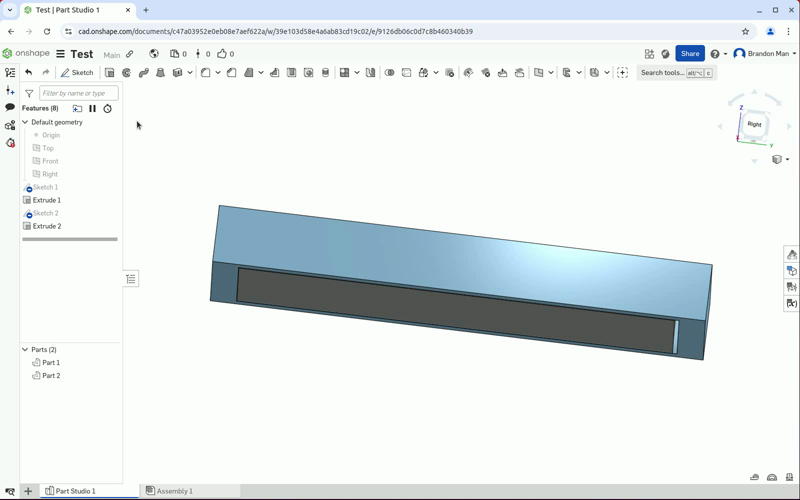
key(right, 3)
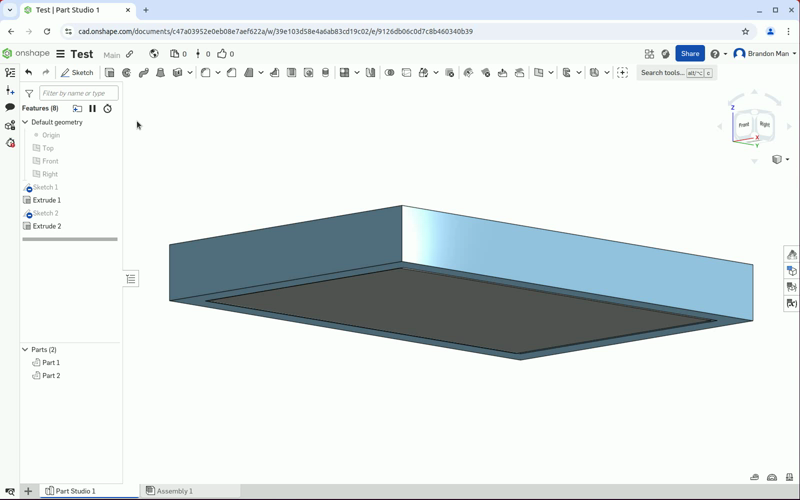
key(down, 3)
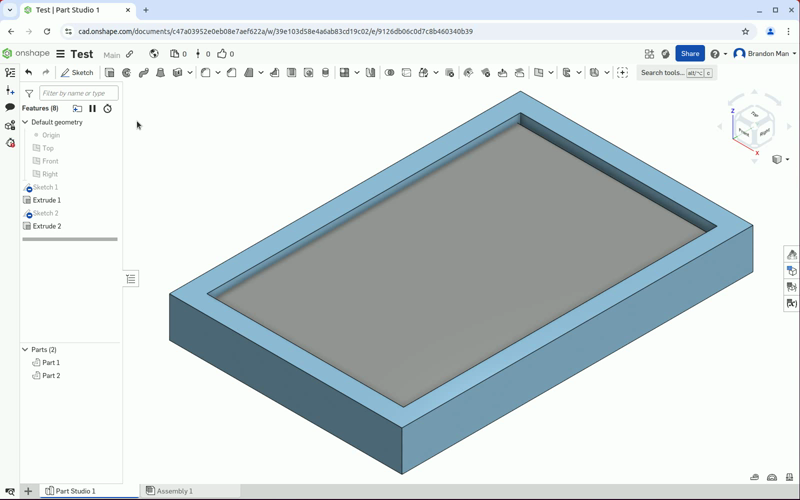
mouse_move(73, 189)
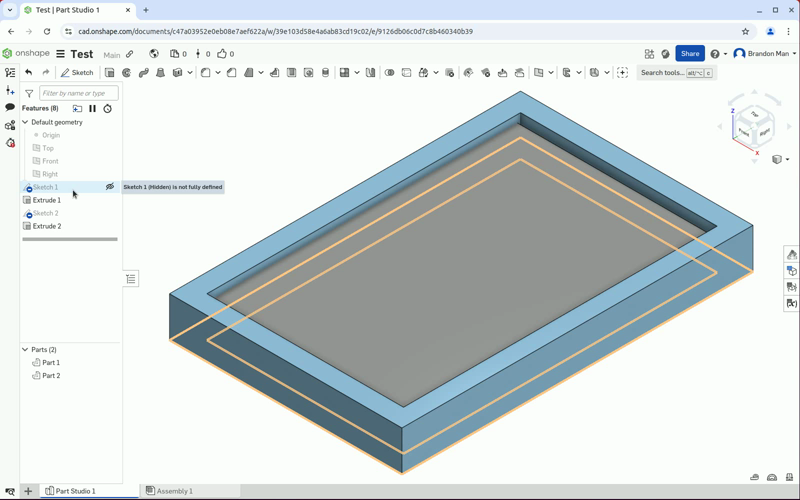
click(73, 189)